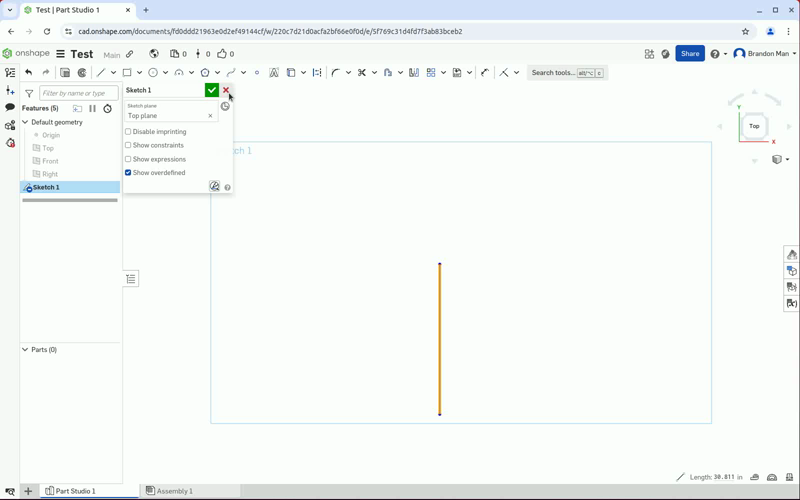
key(shift+h)
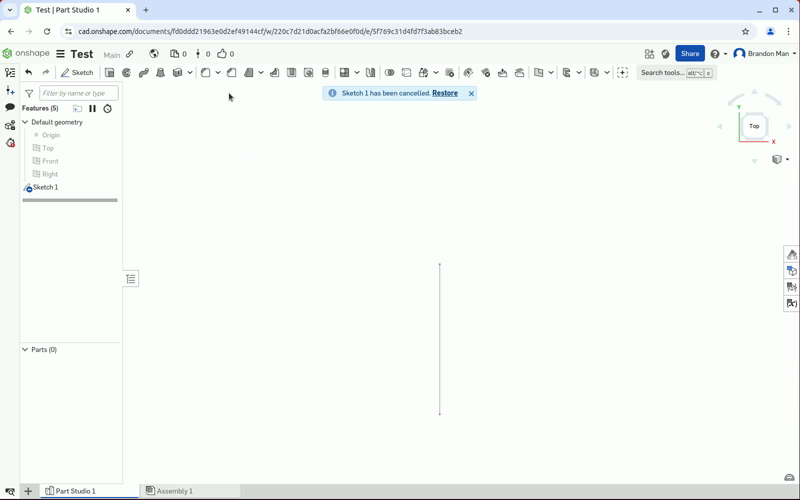
key(shift+s)
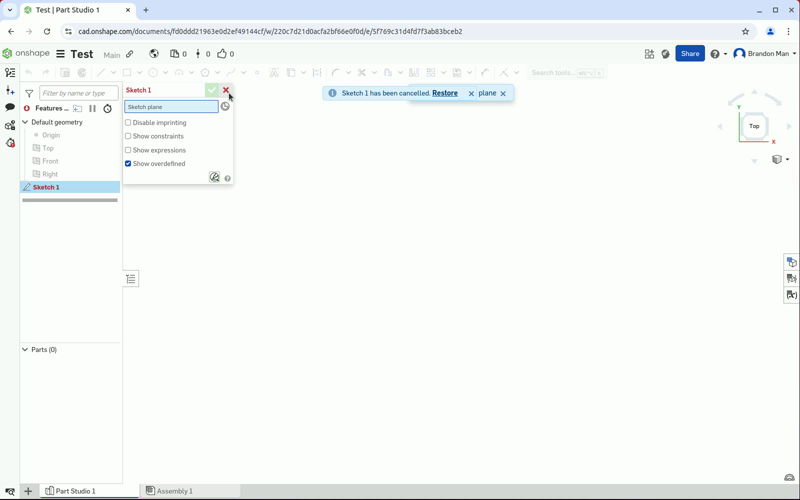
mouse_move(73, 150)
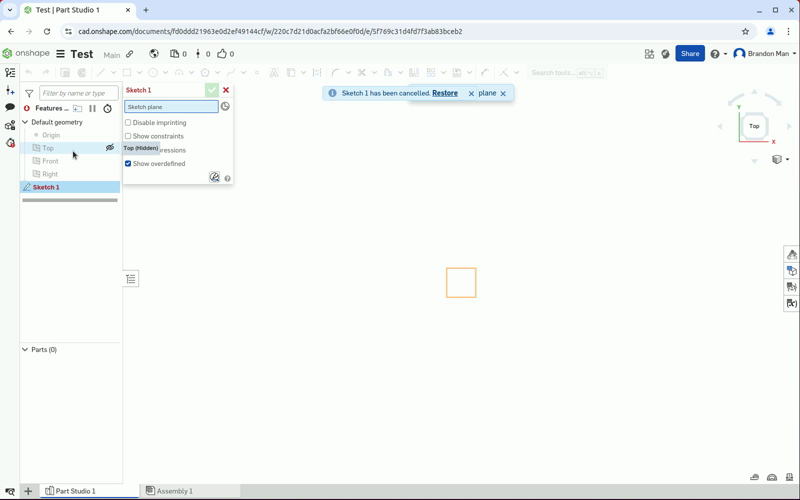
click(73, 150)
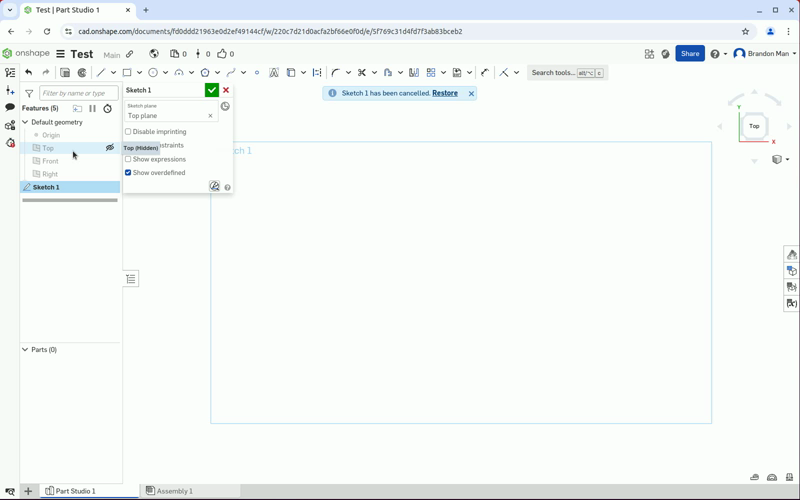
mouse_move(73, 352)
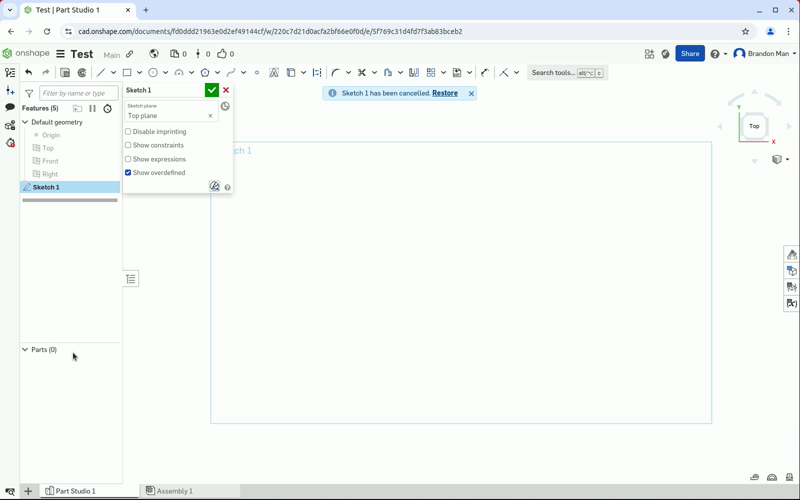
key(y)
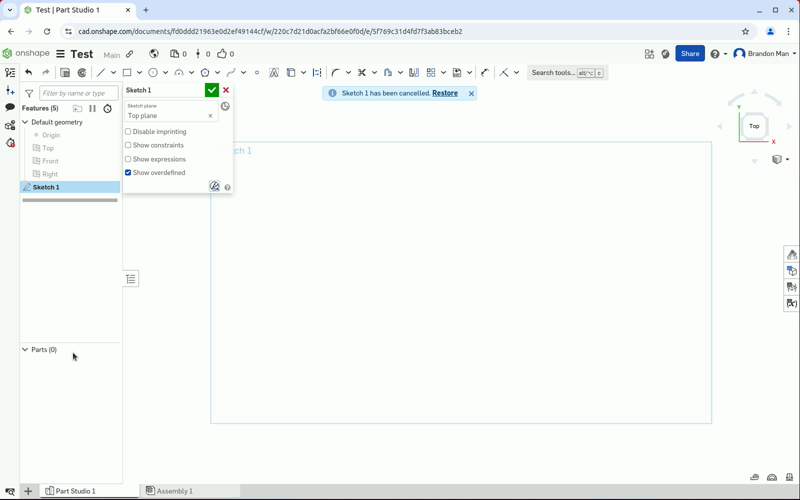
key(c)
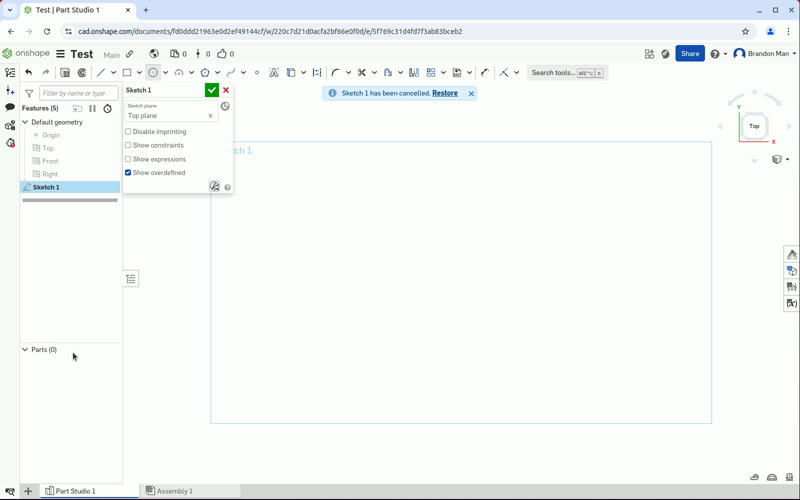
key_down(shift)
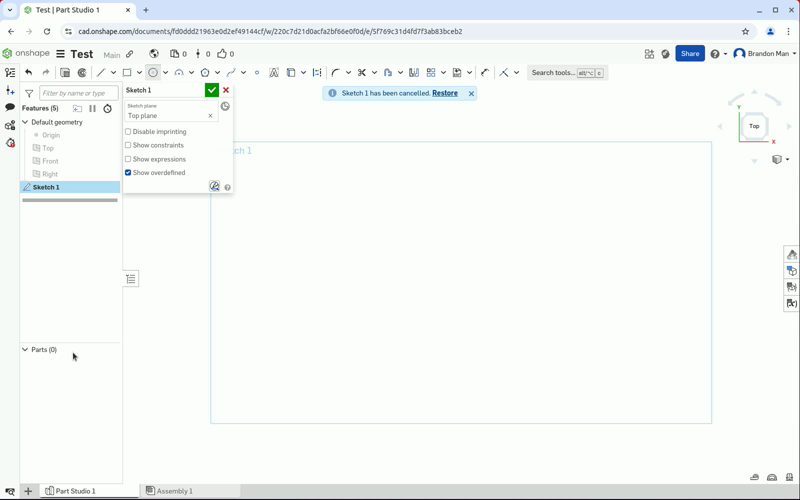
mouse_move(460, 282)
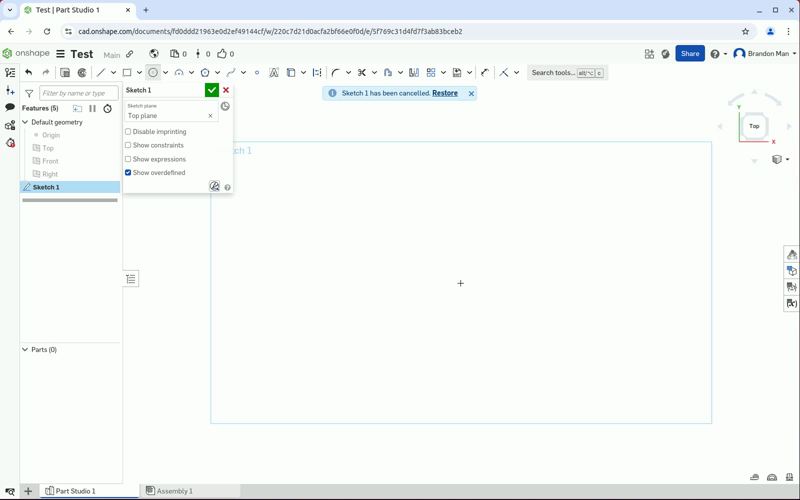
click(460, 282)
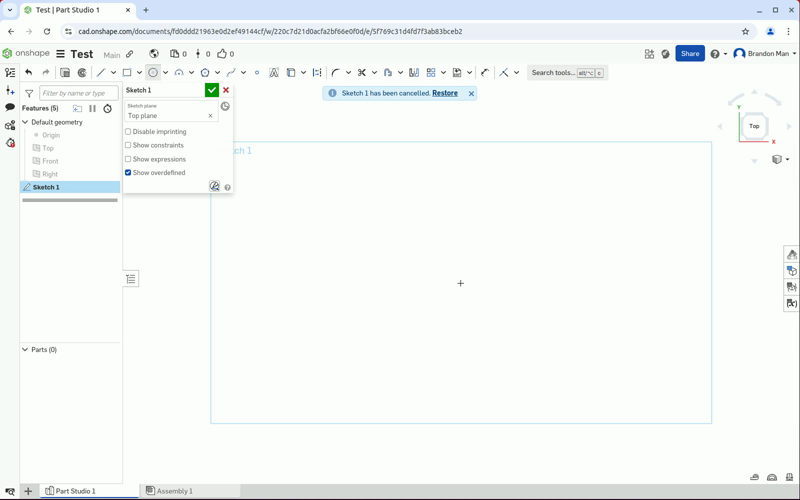
key_up(shift)
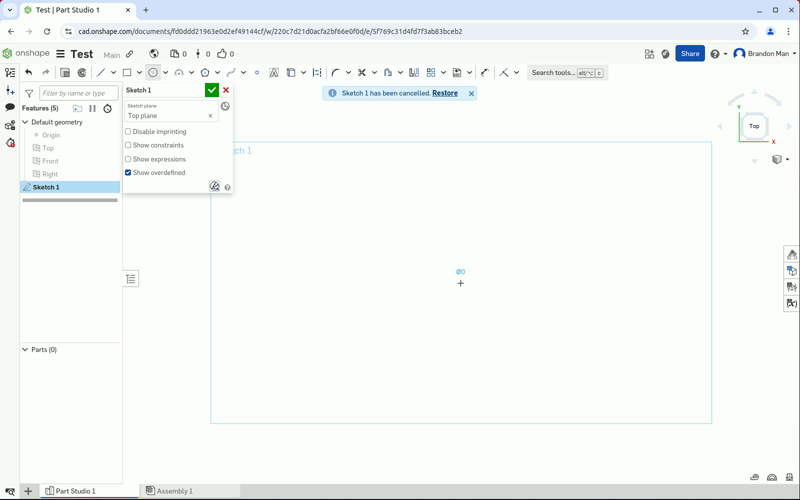
mouse_move(525, 282)
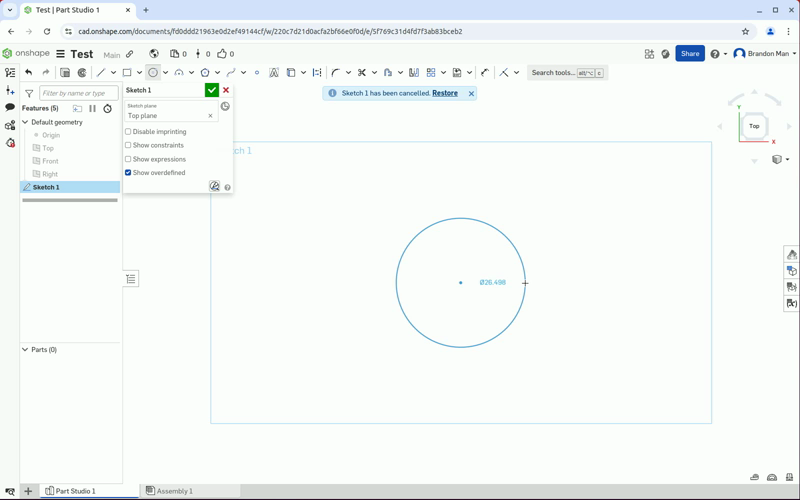
click(525, 282)
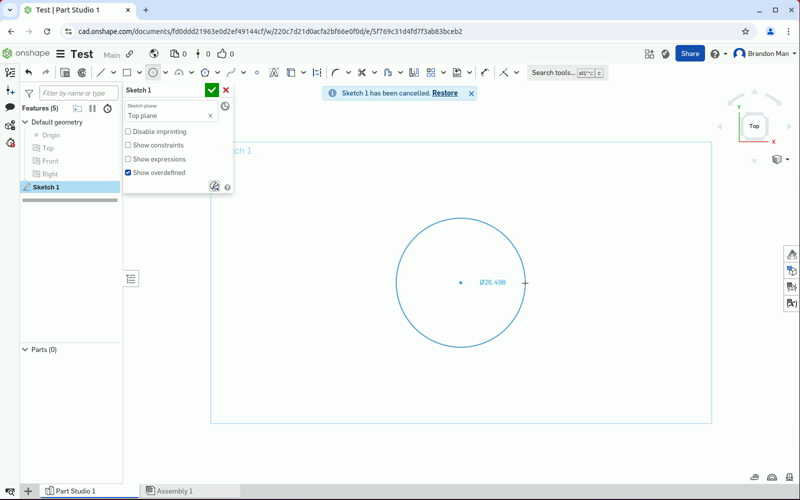
key(esc)
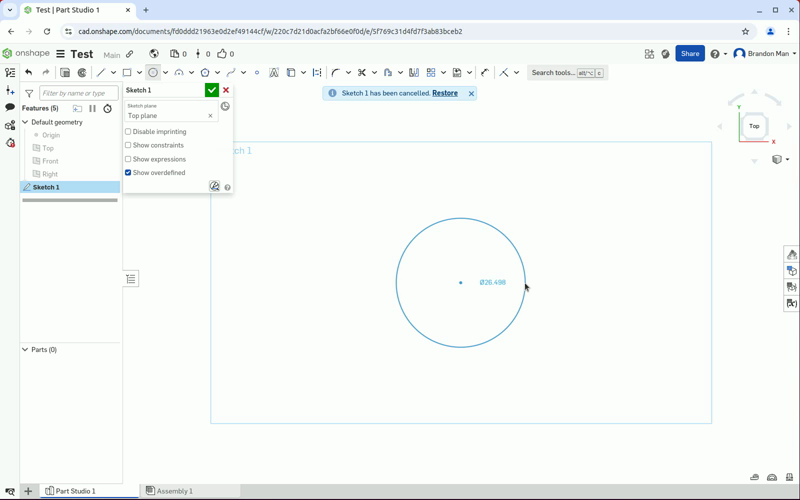
key(c)
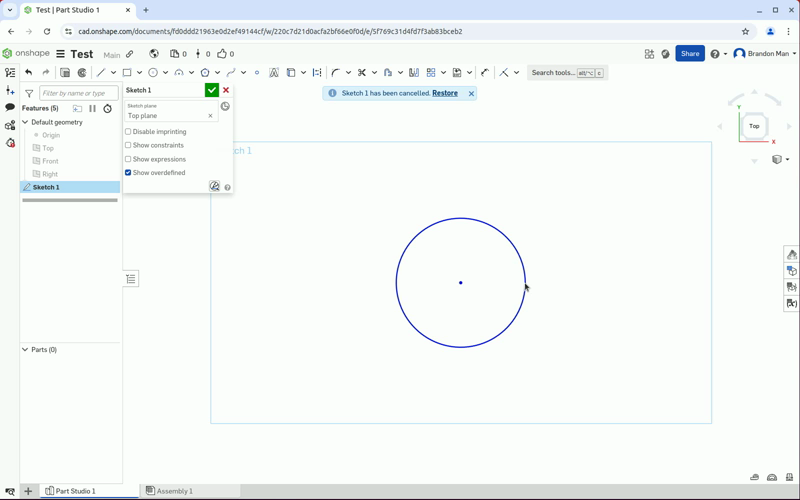
key_down(shift)
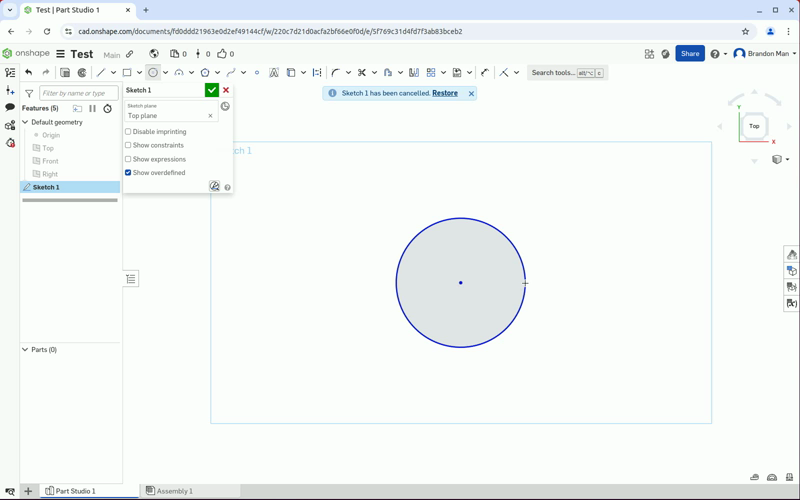
mouse_move(460, 282)
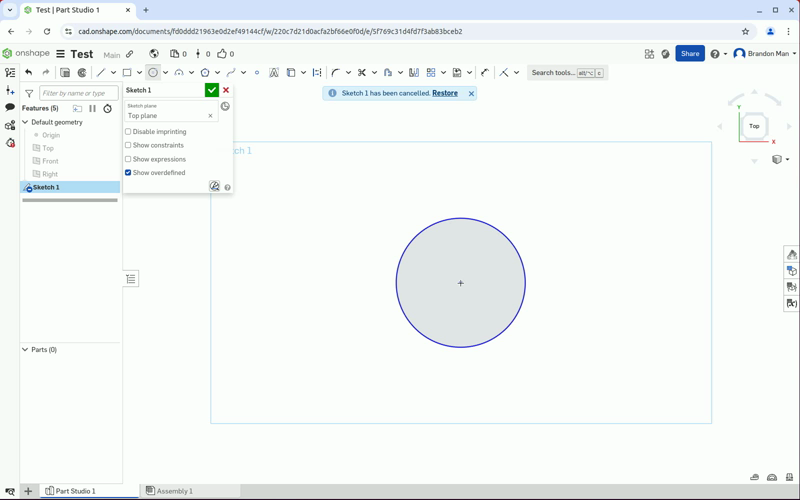
click(460, 282)
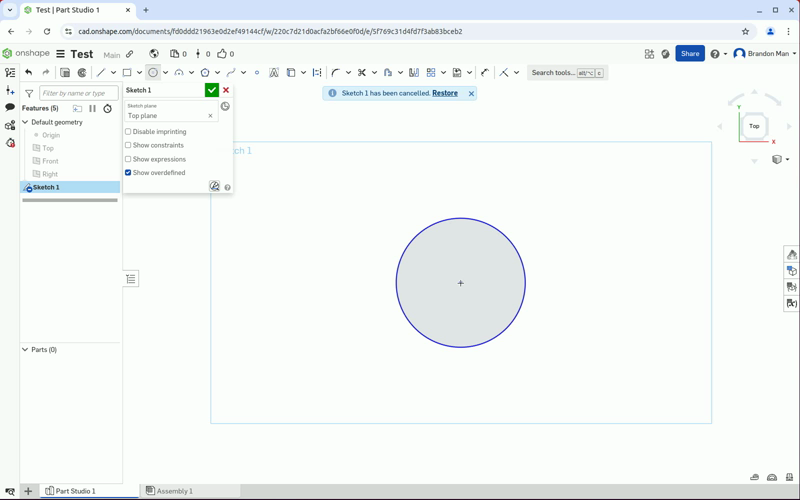
key_up(shift)
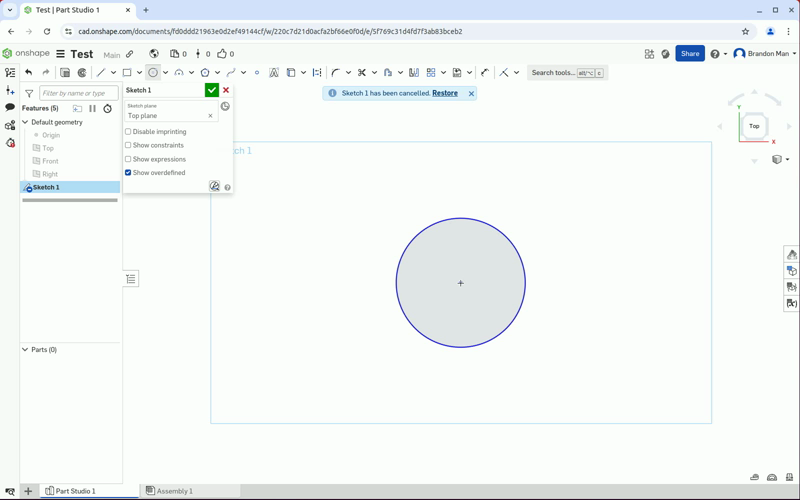
mouse_move(489, 282)
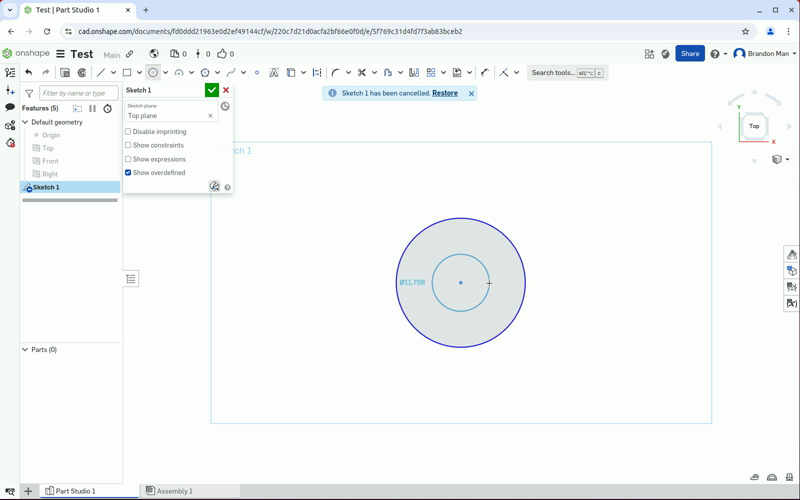
click(489, 282)
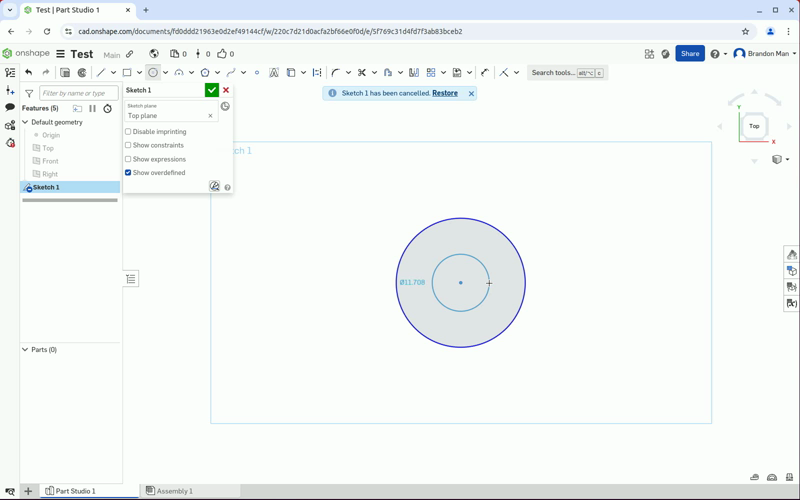
key(esc)
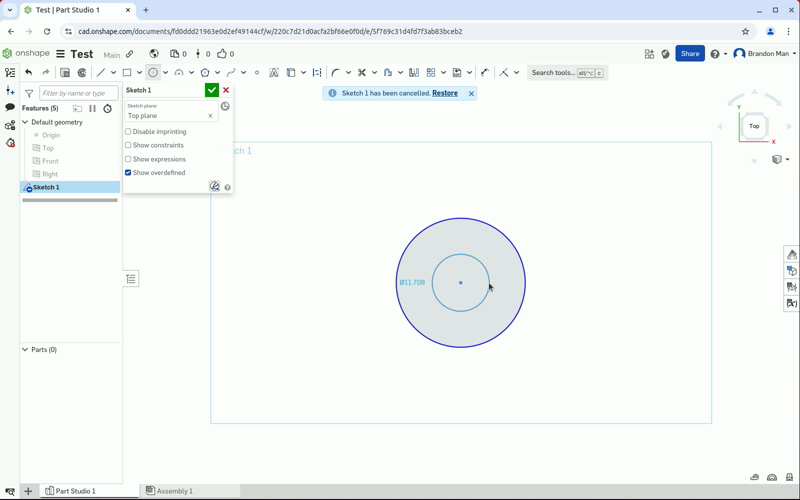
mouse_move(439, 246)
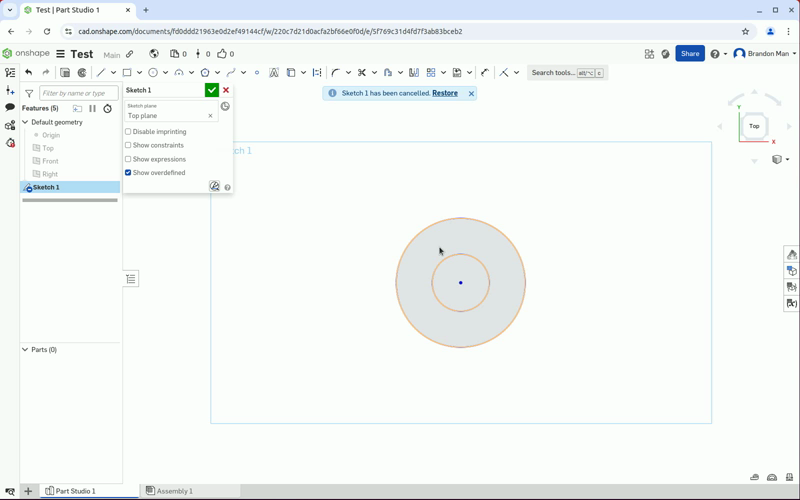
click(439, 246)
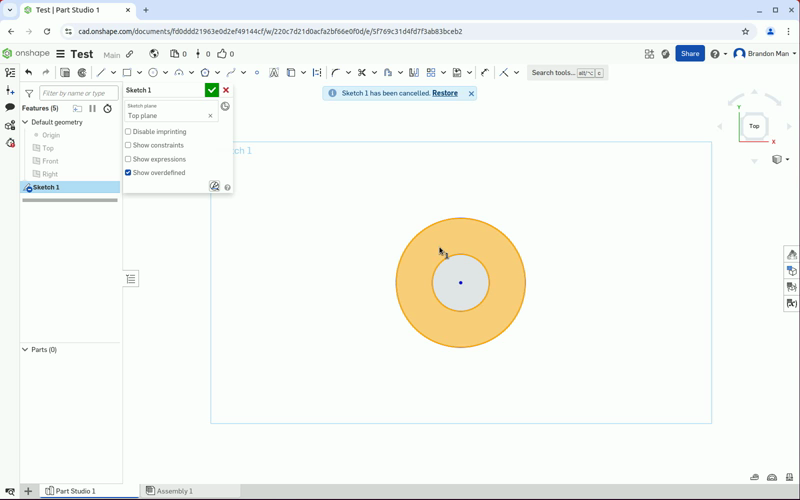
mouse_move(73, 352)
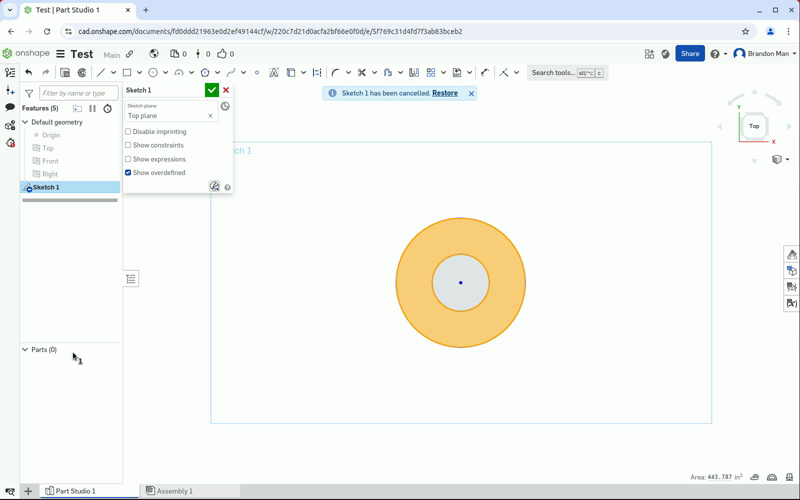
key(shift+y)
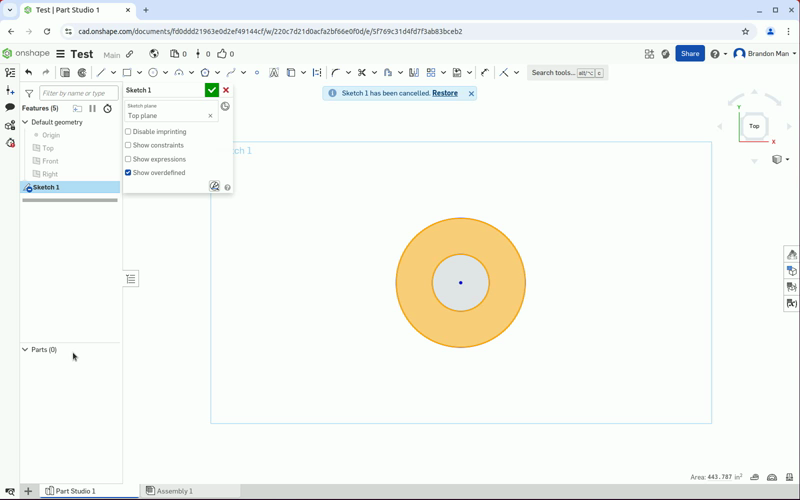
key(shift+e)
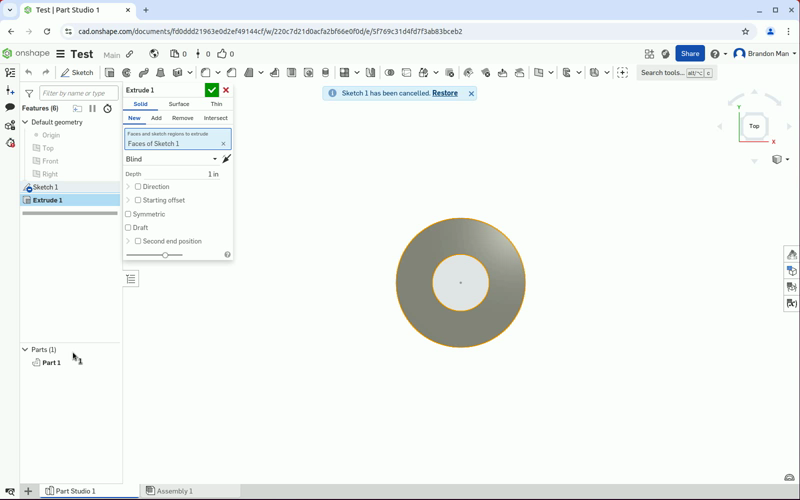
mouse_move(143, 106)
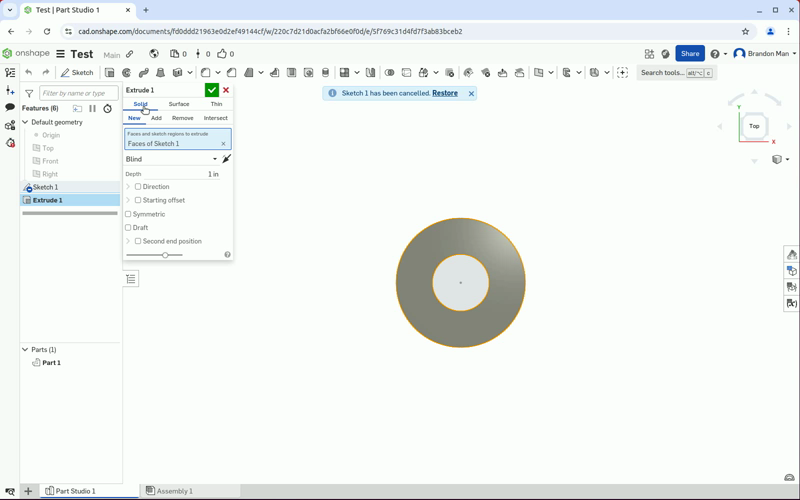
click(143, 106)
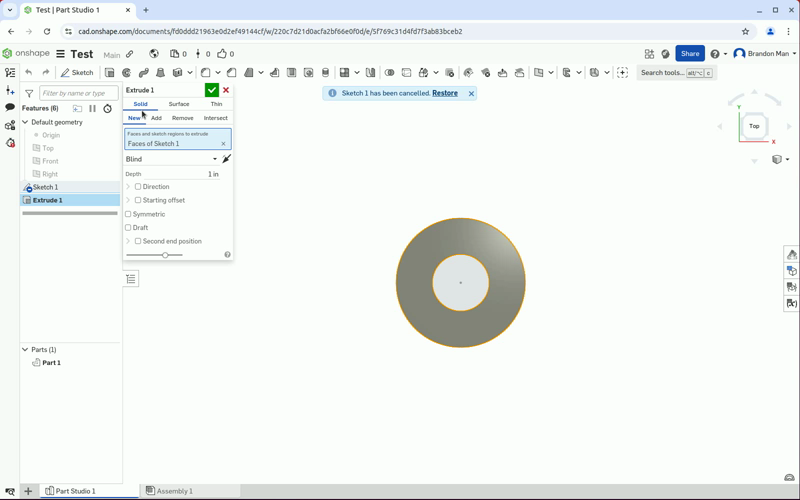
mouse_move(137, 120)
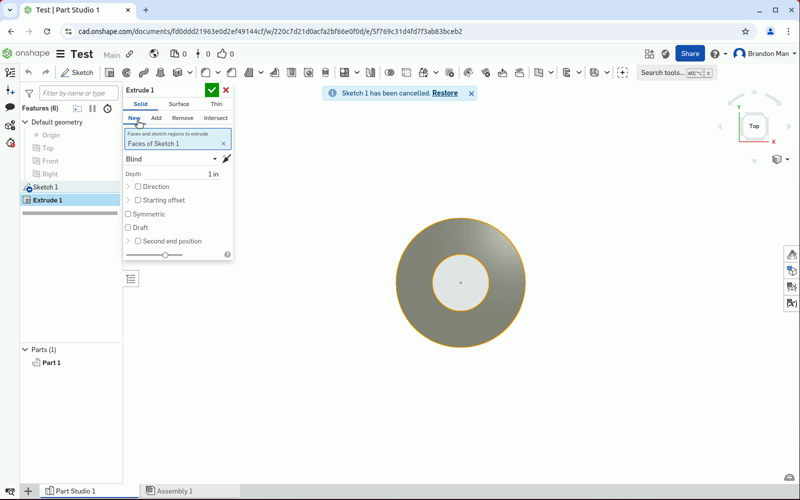
click(137, 120)
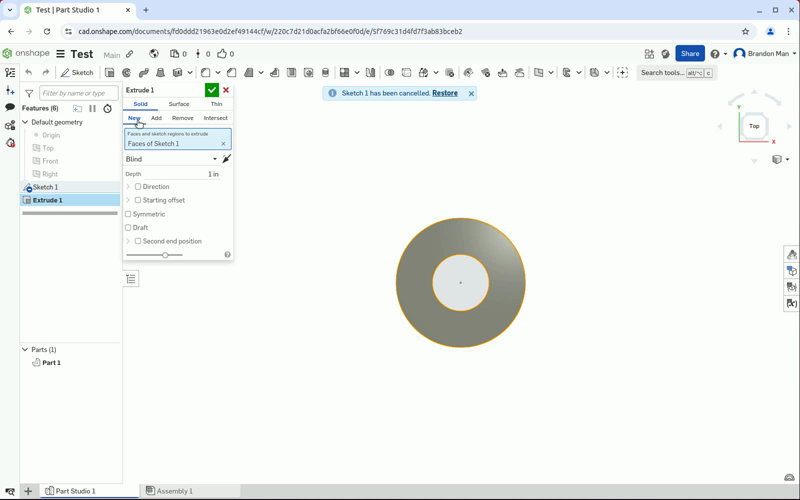
key(tab, 4)
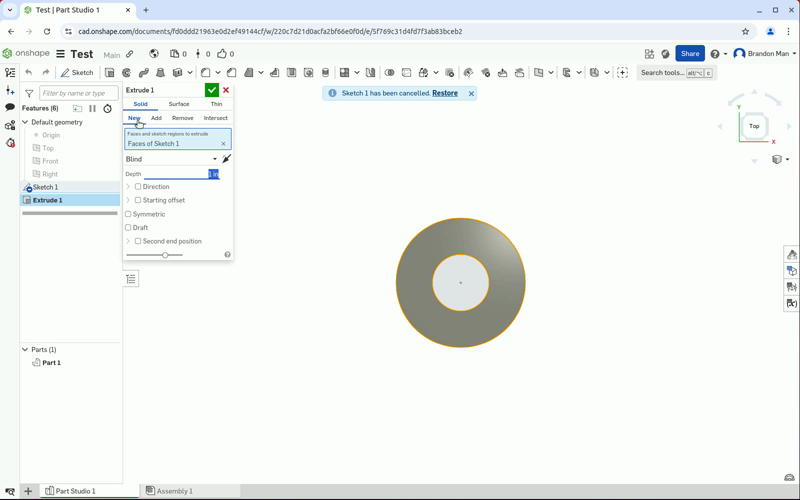
text(11.073)
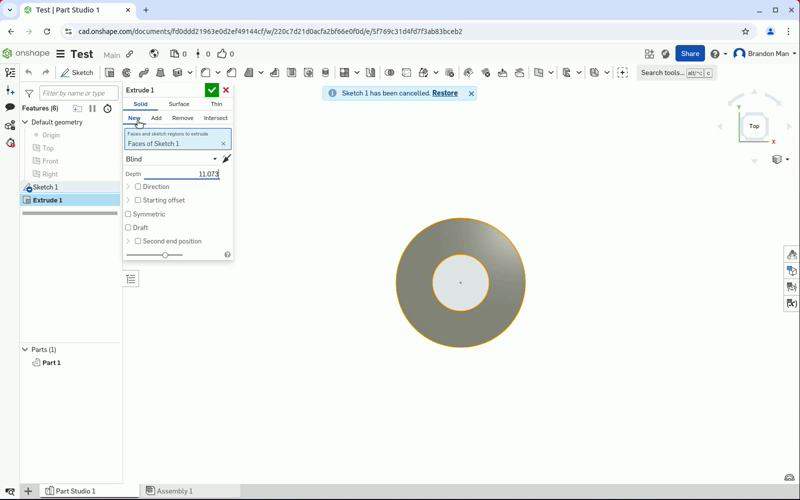
key(enter)
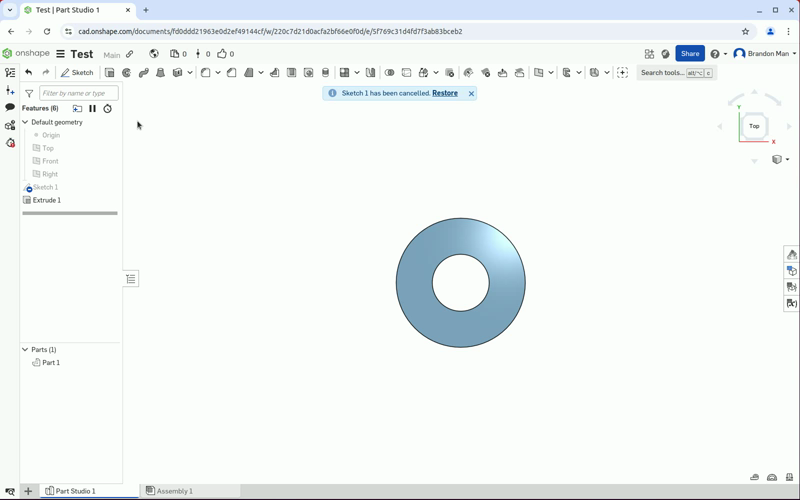
key(shift+h)
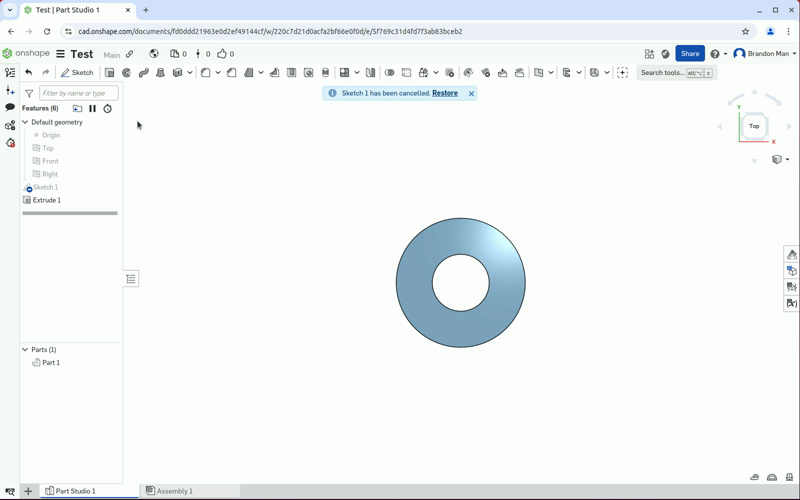
key(shift+h)
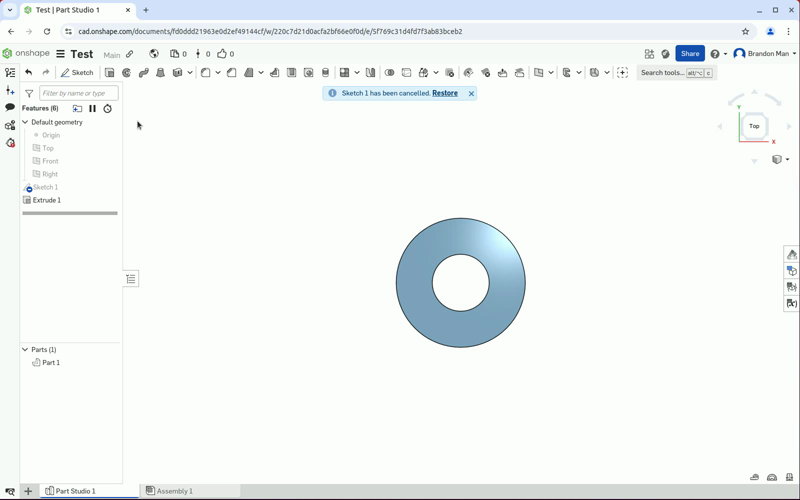
mouse_move(73, 189)
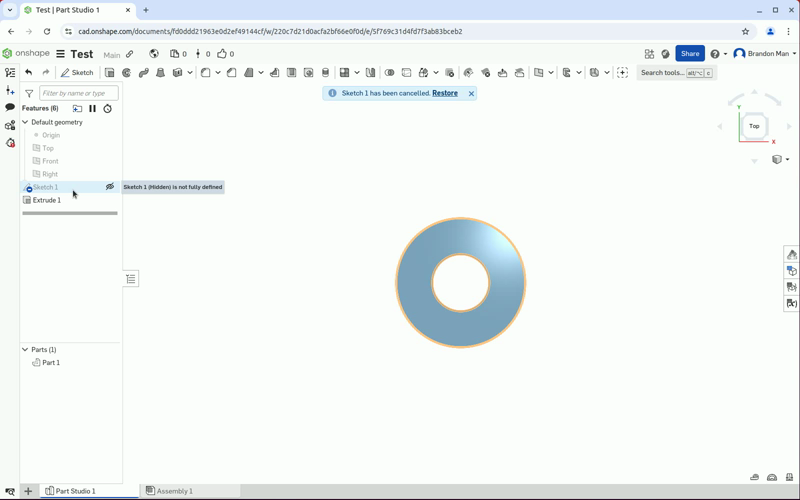
click(73, 189)
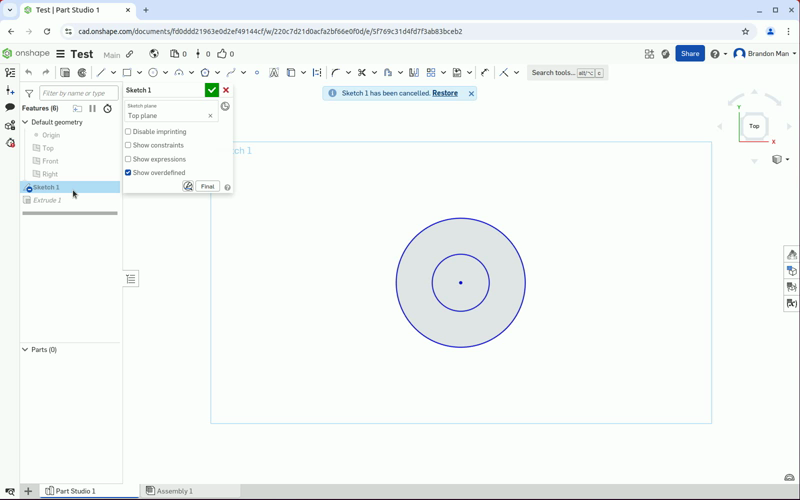
mouse_move(229, 92)
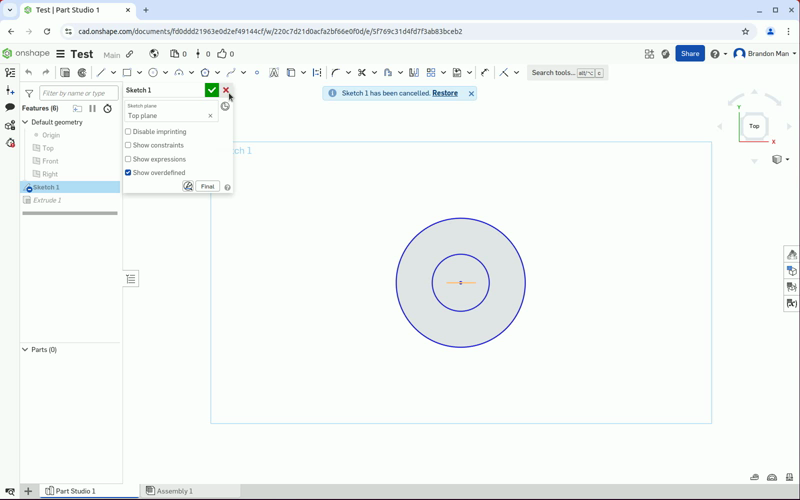
click(229, 92)
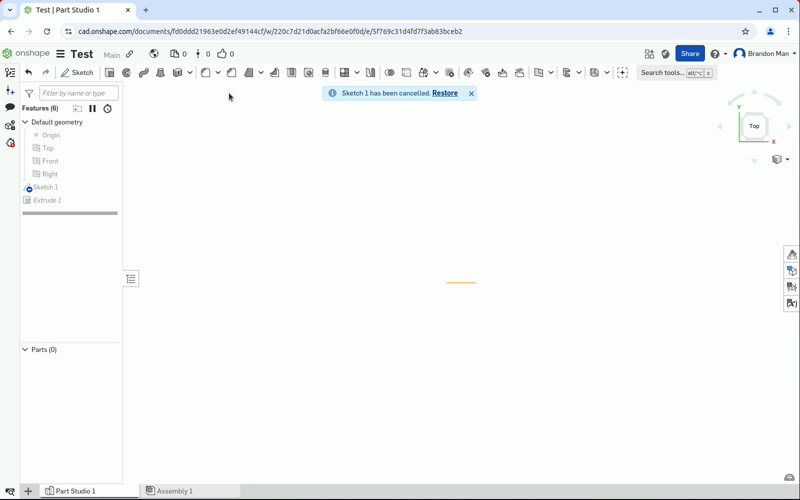
mouse_move(541, 75)
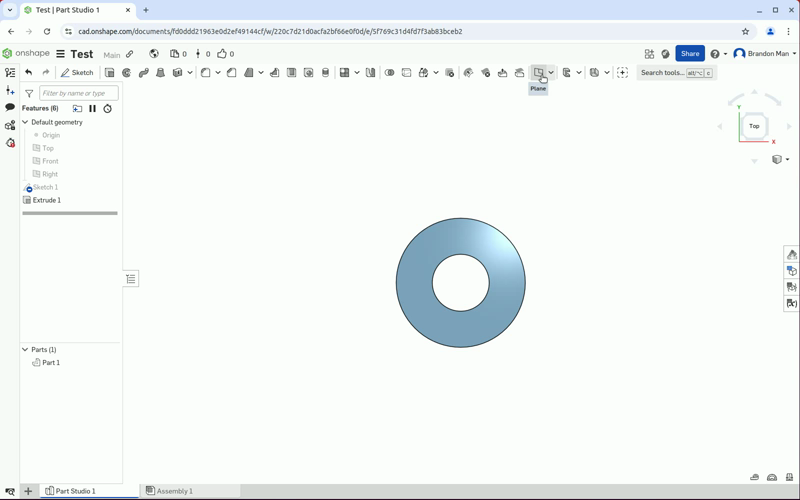
click(541, 75)
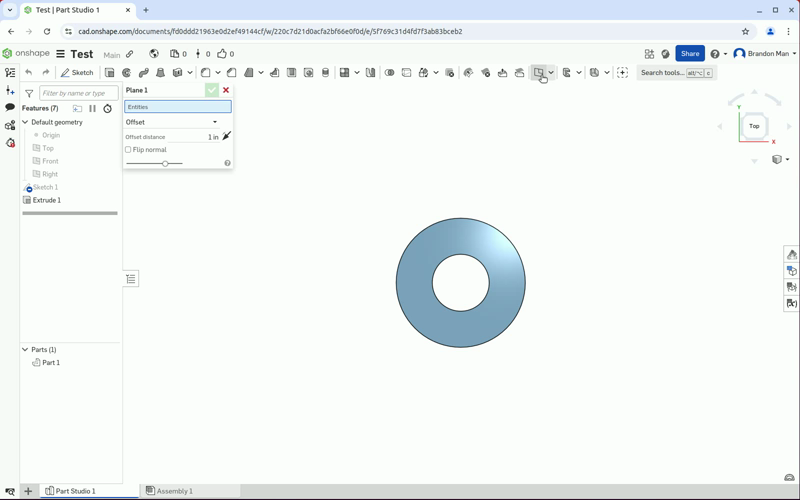
mouse_move(73, 150)
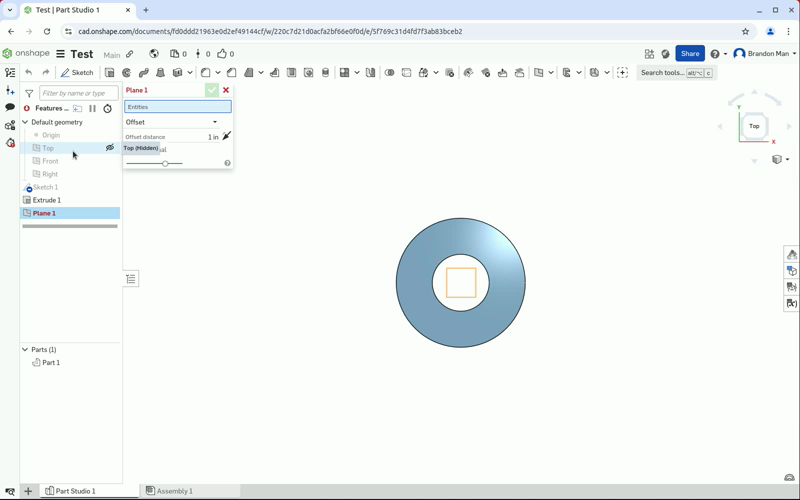
click(73, 150)
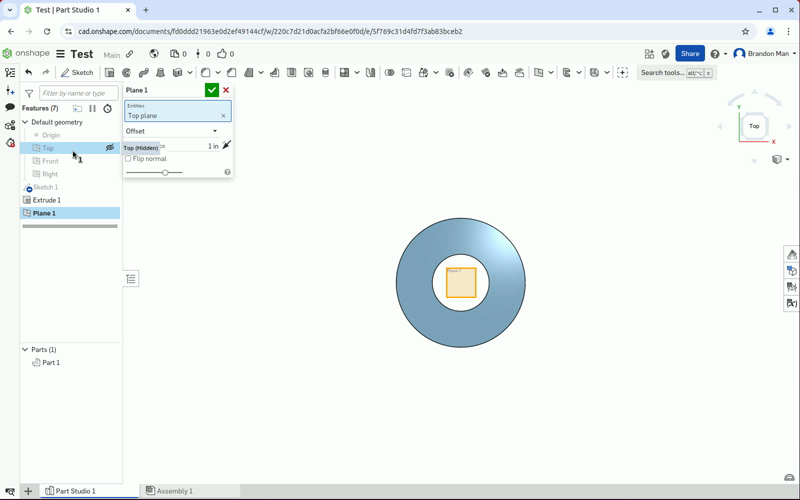
key(tab, 2)
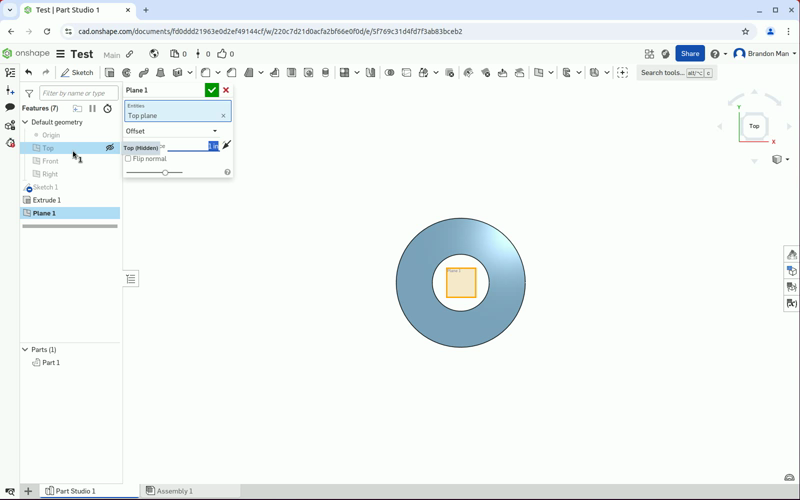
text(11.061)
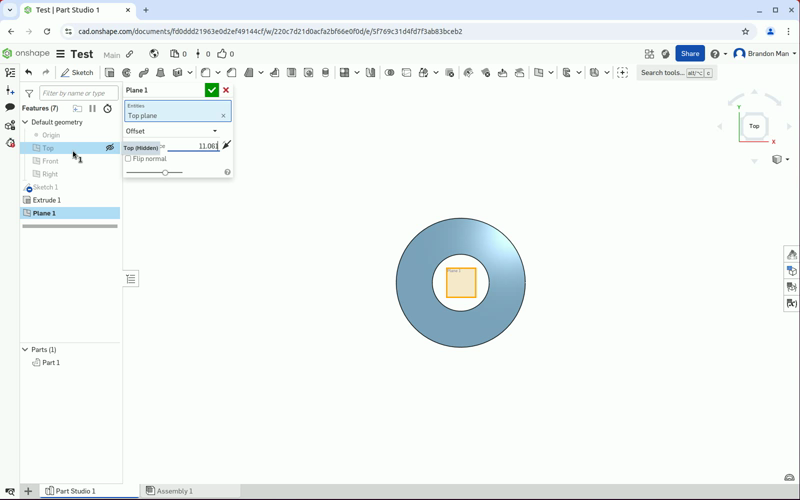
key(enter, 2)
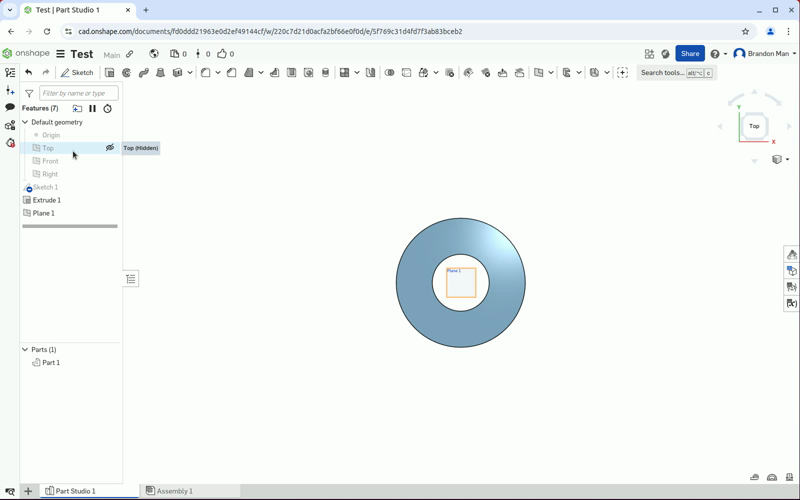
key(shift+s)
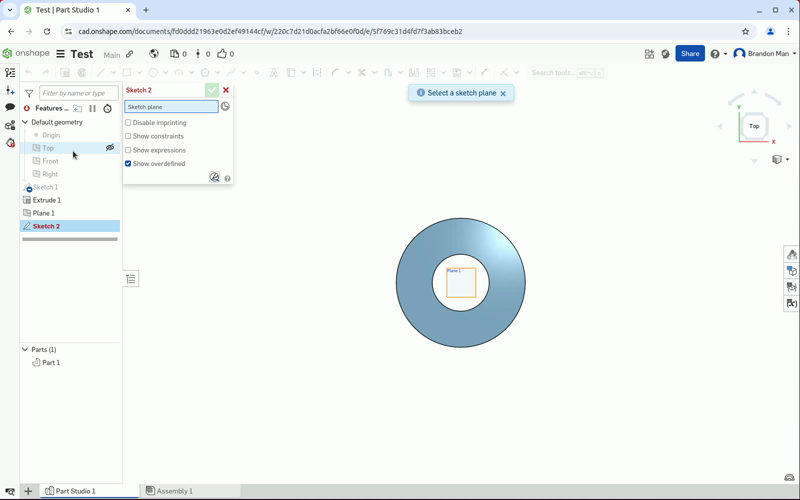
mouse_move(73, 215)
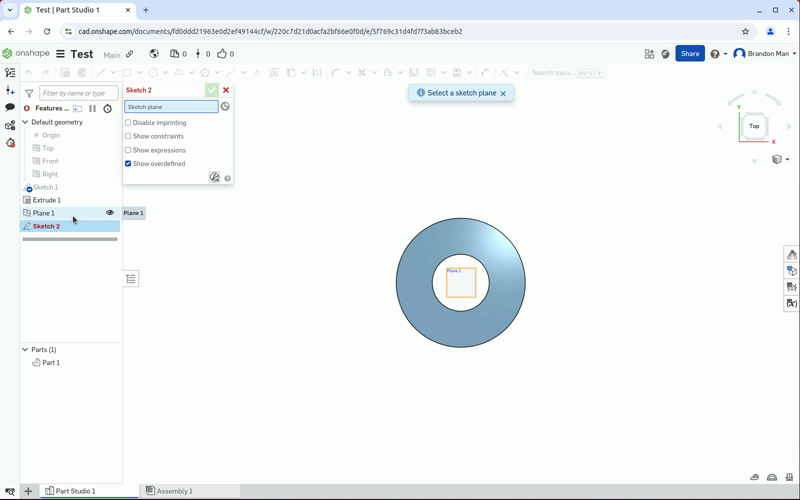
click(73, 215)
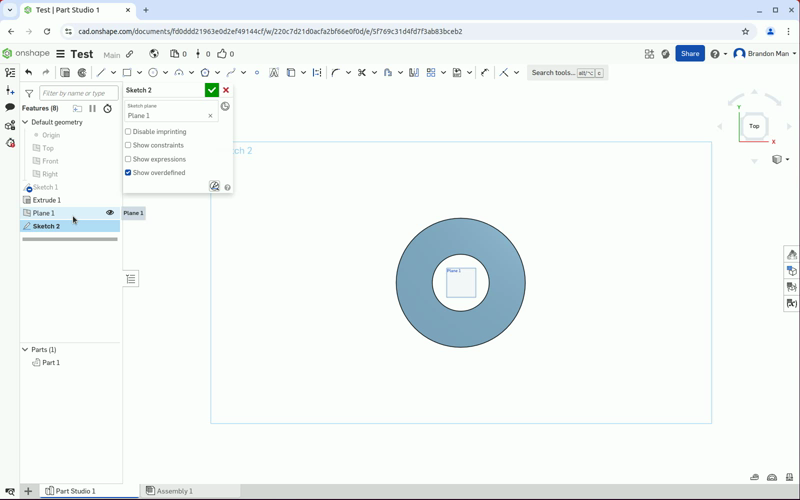
mouse_move(73, 352)
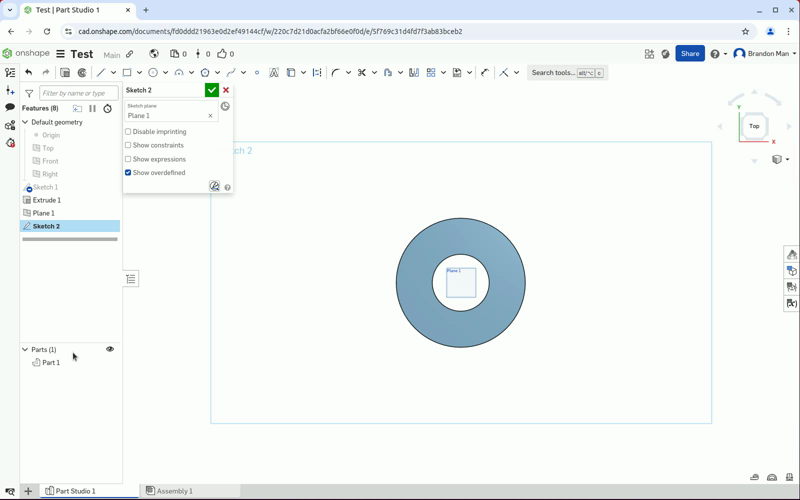
key(y)
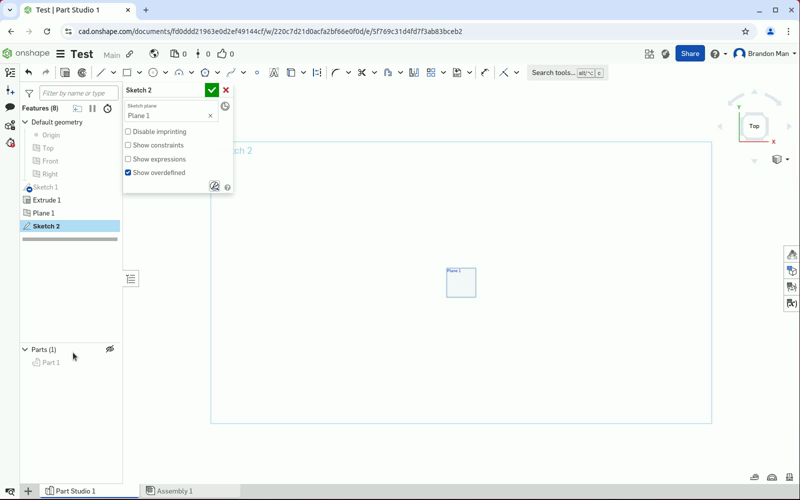
key(c)
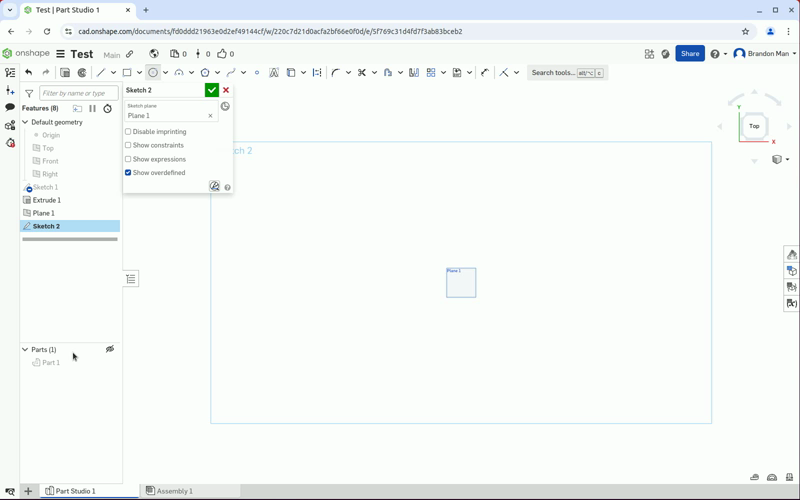
key_down(shift)
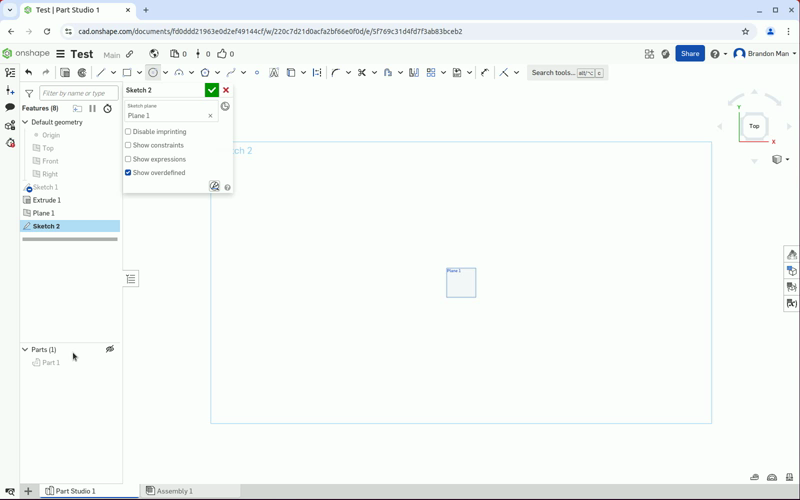
mouse_move(460, 282)
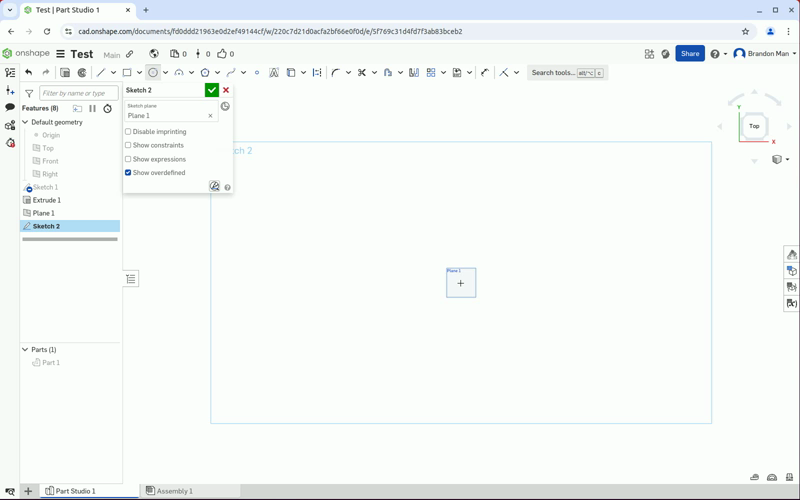
click(460, 282)
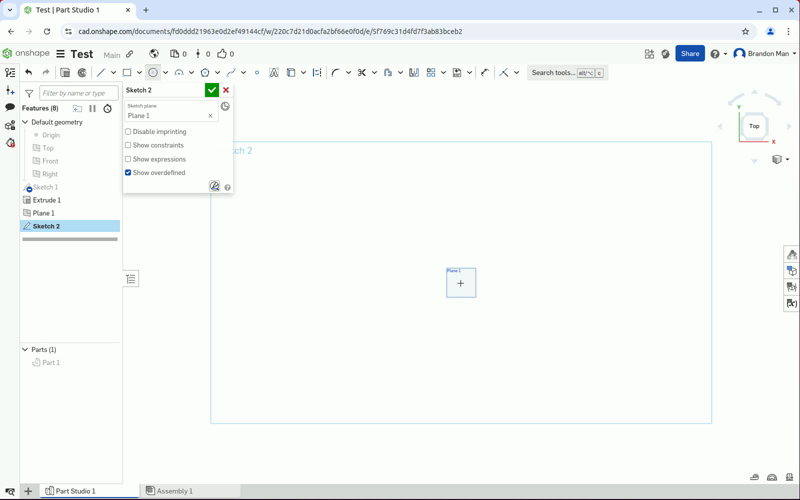
key_up(shift)
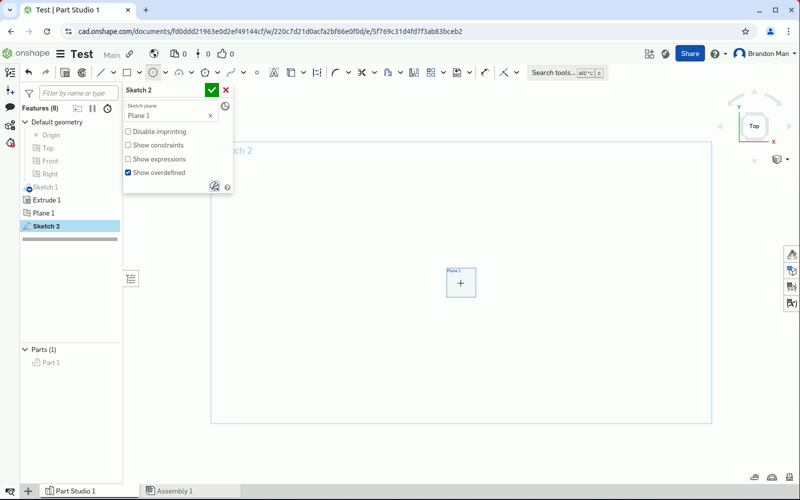
mouse_move(506, 282)
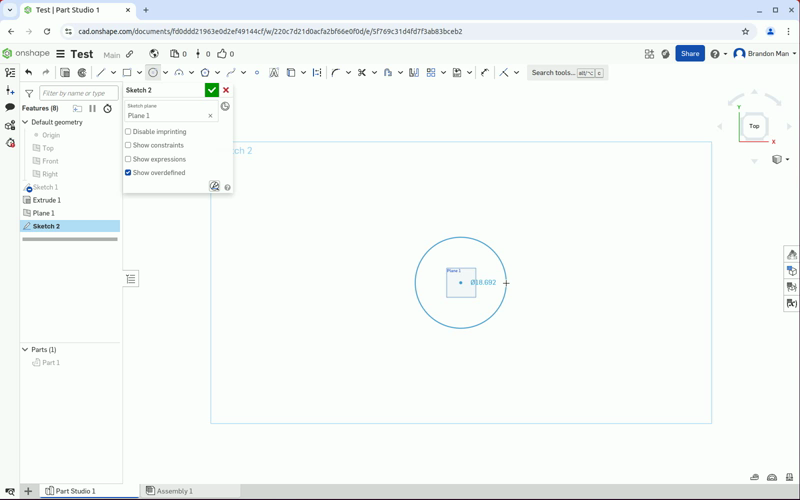
click(506, 282)
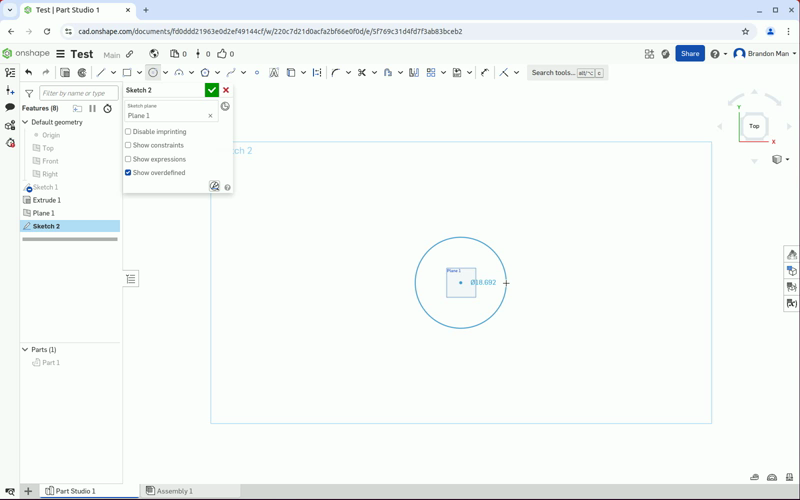
key(esc)
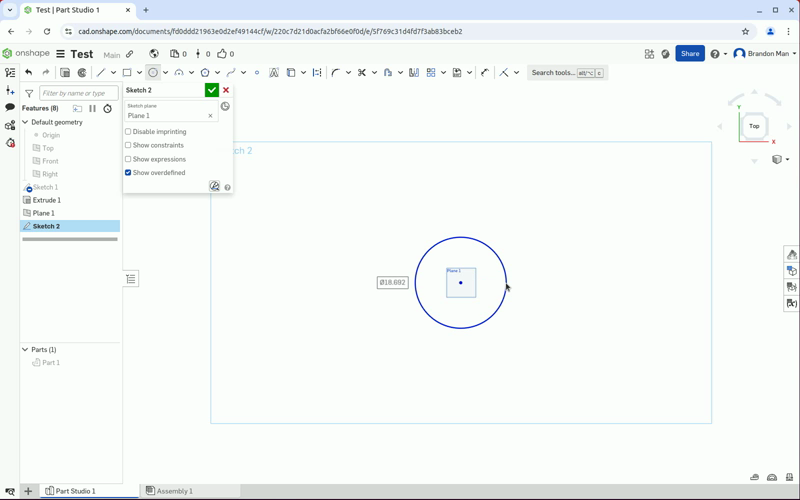
key(c)
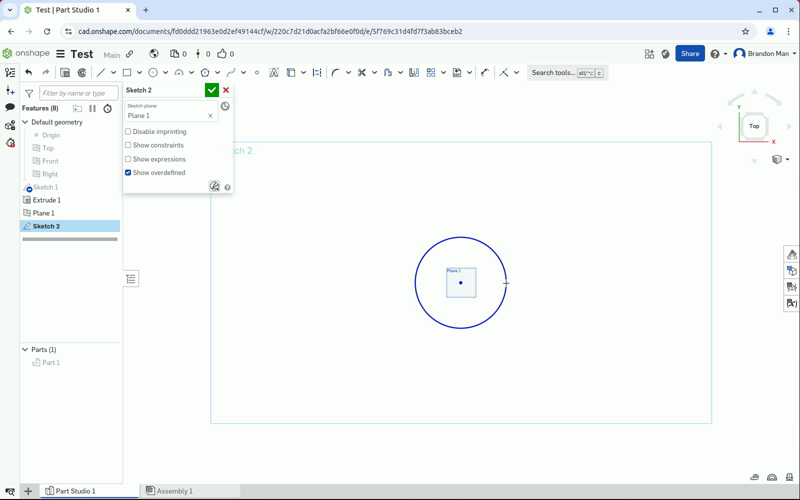
key_down(shift)
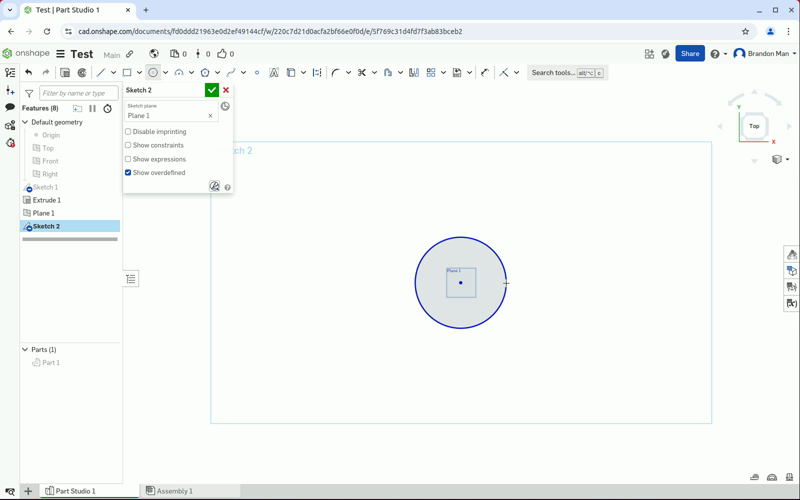
mouse_move(460, 282)
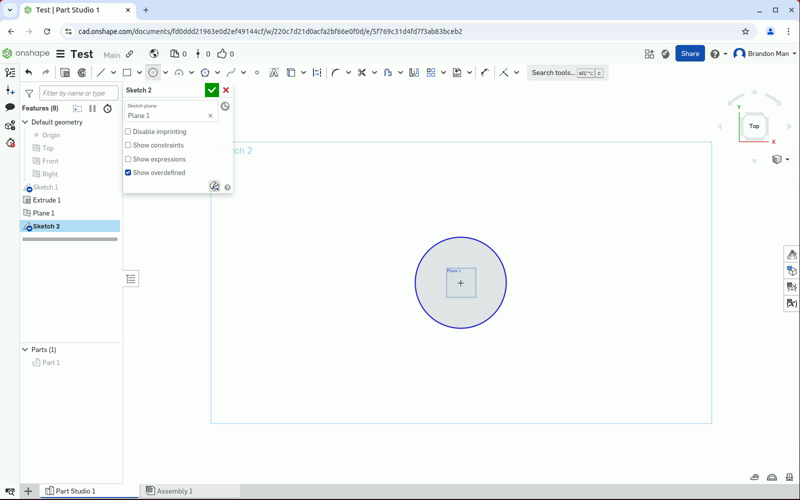
click(460, 282)
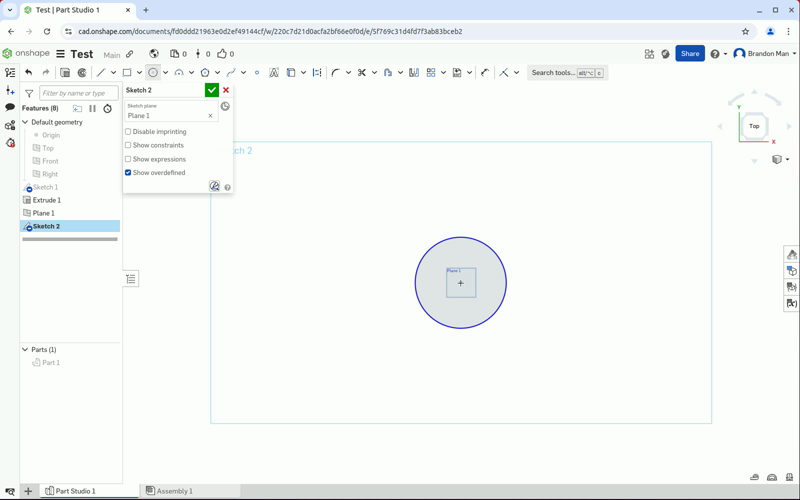
key_up(shift)
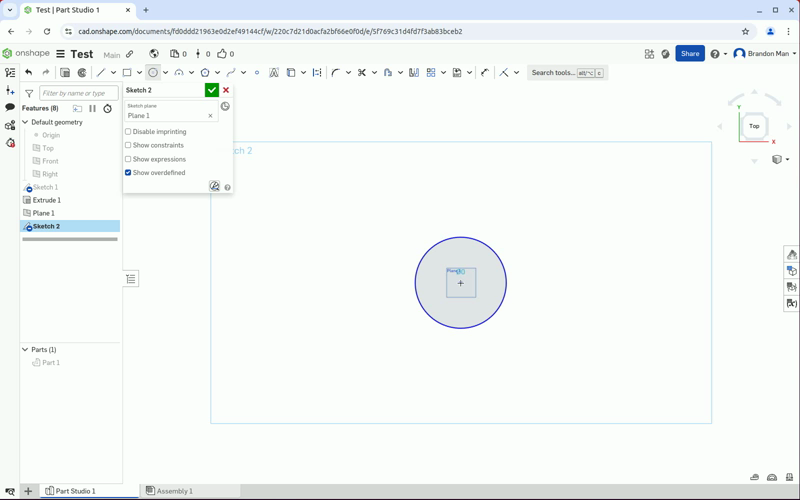
mouse_move(489, 282)
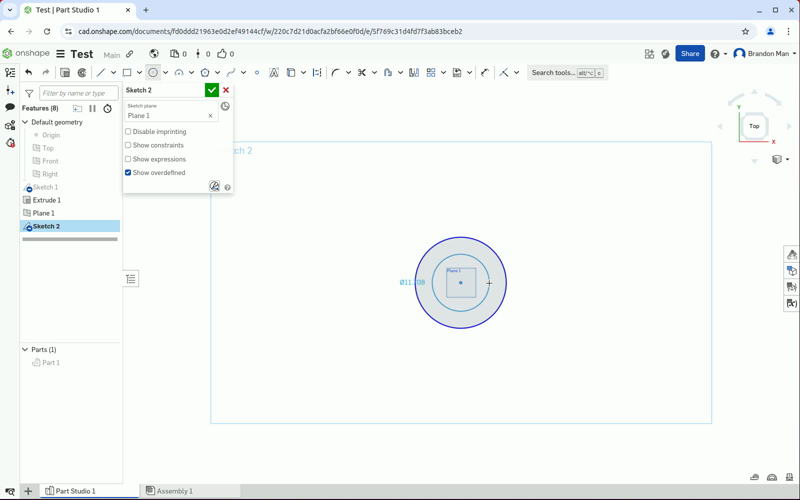
click(489, 282)
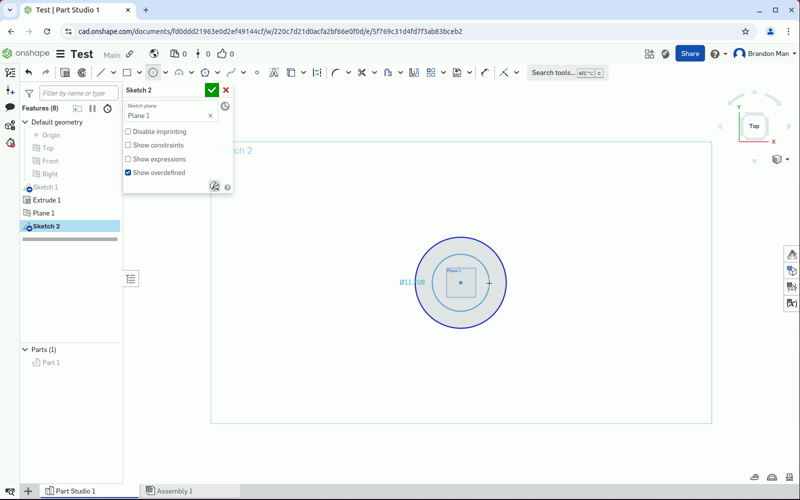
key(esc)
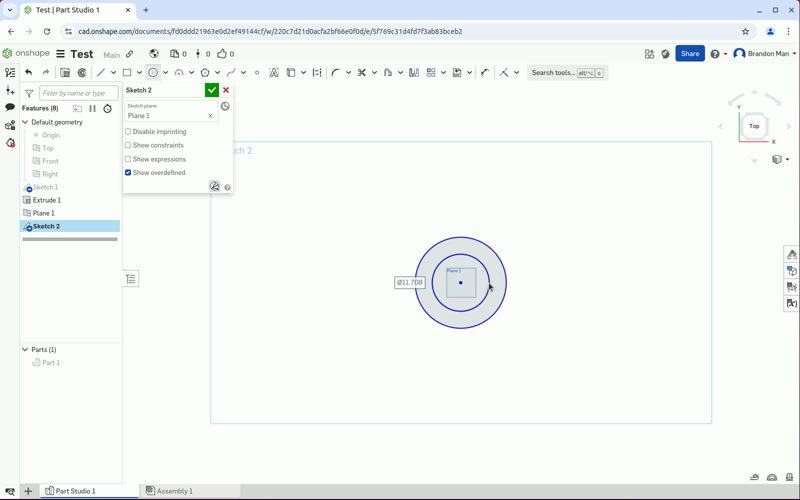
mouse_move(447, 312)
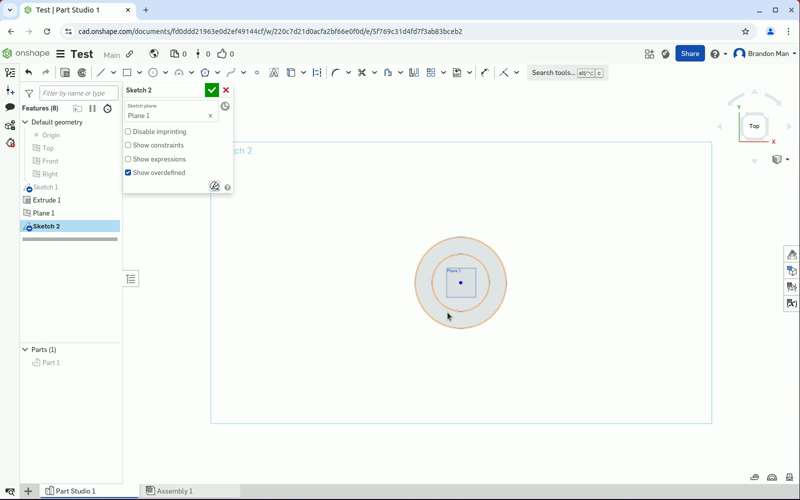
click(447, 312)
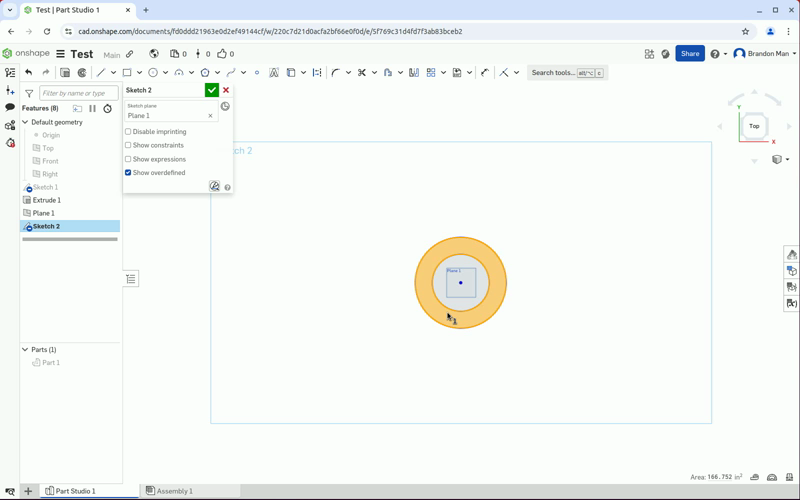
mouse_move(73, 352)
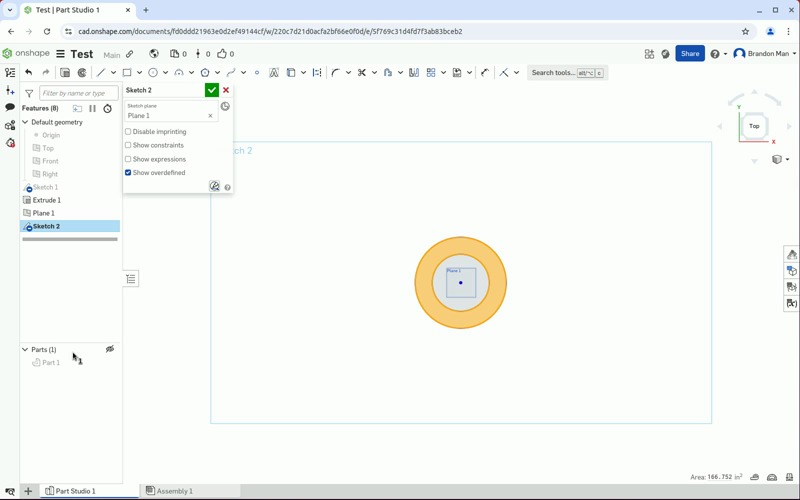
key(shift+y)
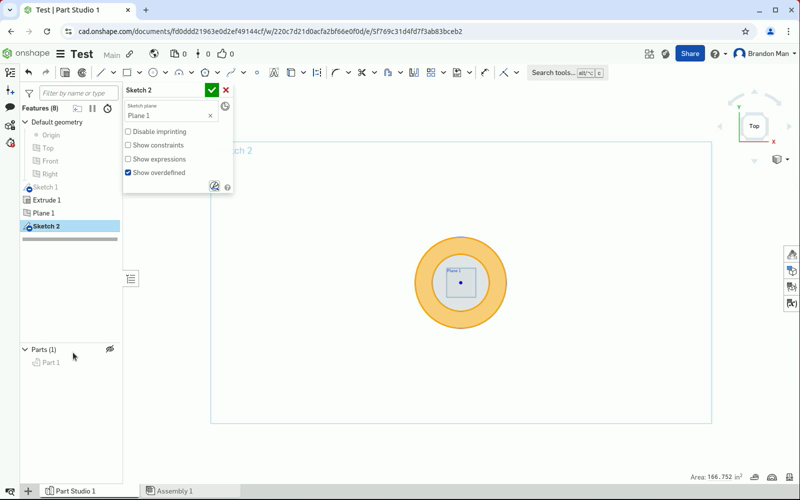
key(shift+e)
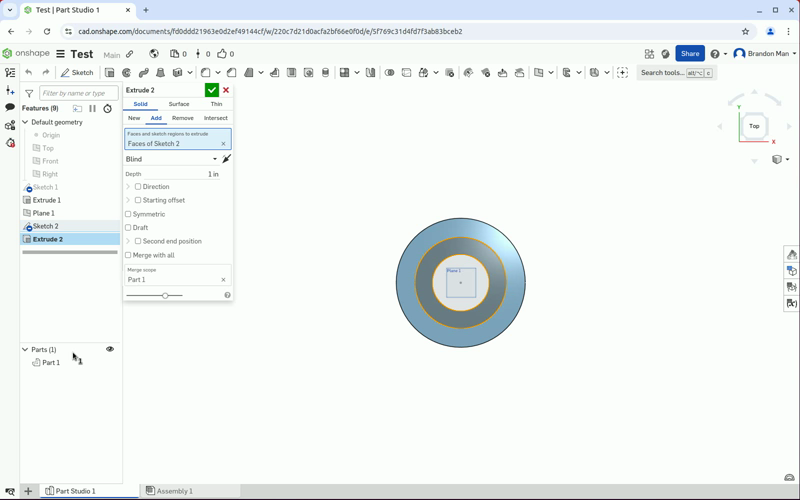
mouse_move(143, 106)
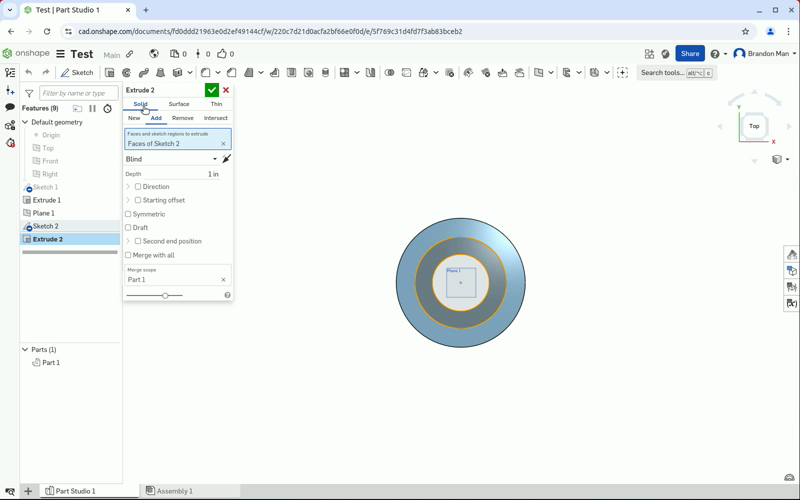
click(143, 106)
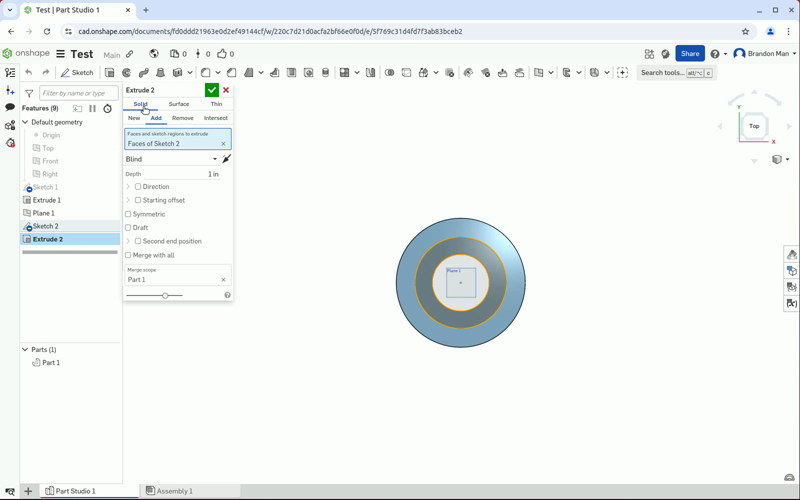
mouse_move(137, 120)
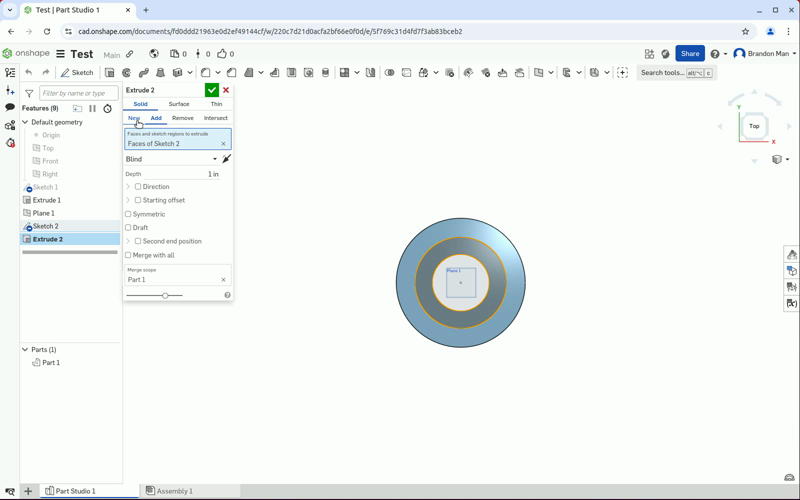
click(137, 120)
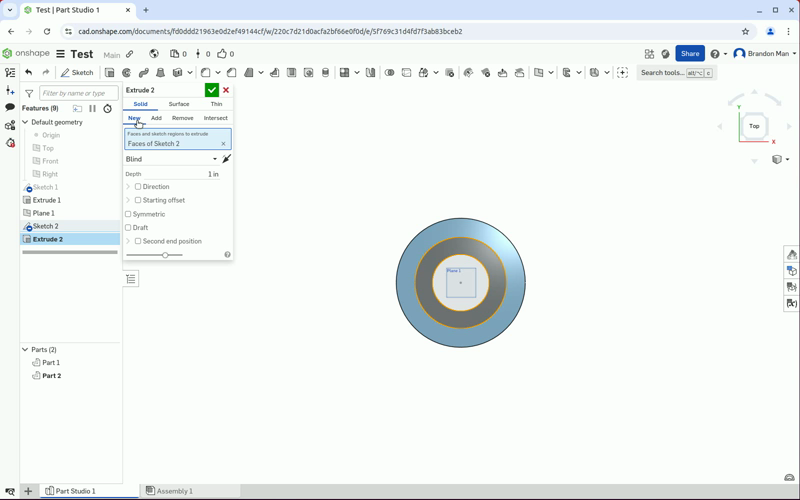
key(tab, 4)
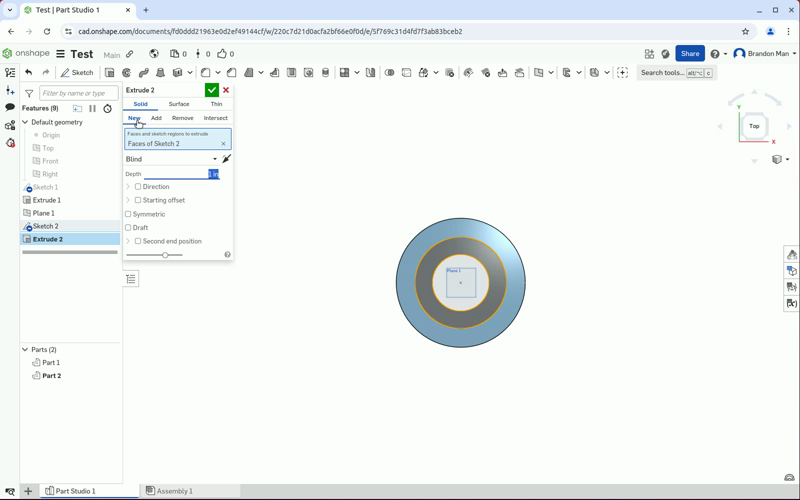
text(10.591)
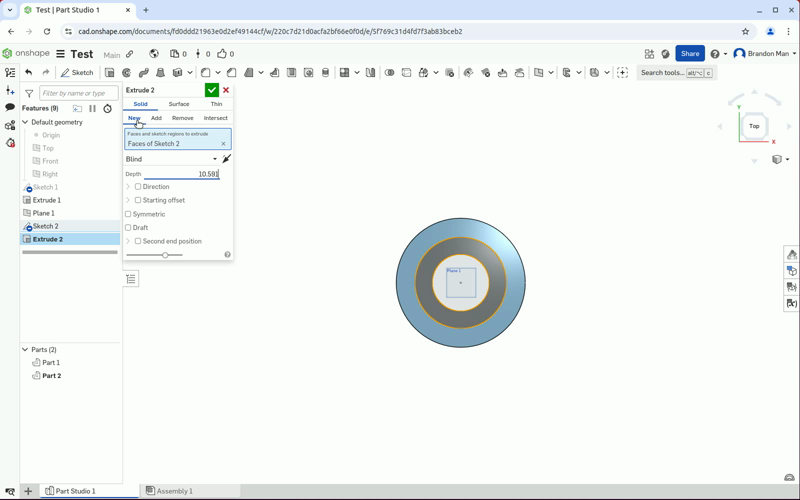
key(enter)
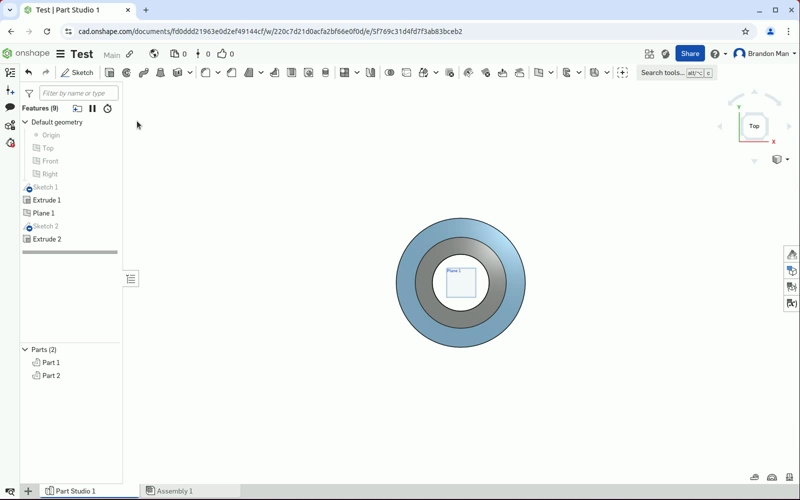
key(shift+h)
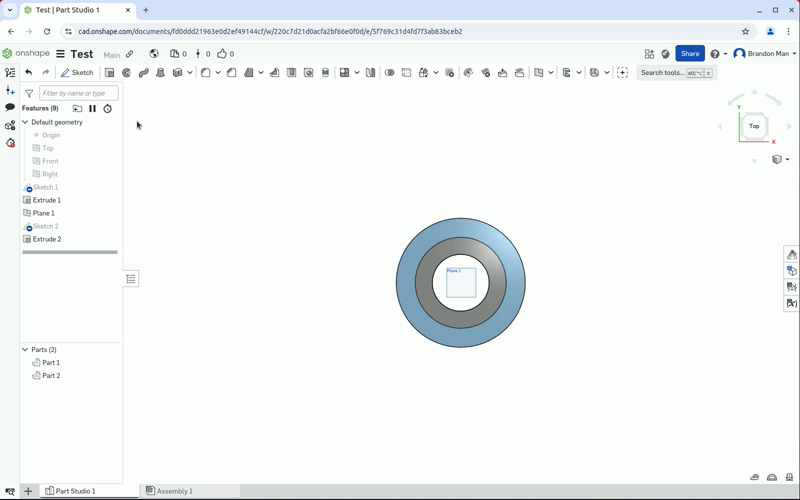
key(shift+h)
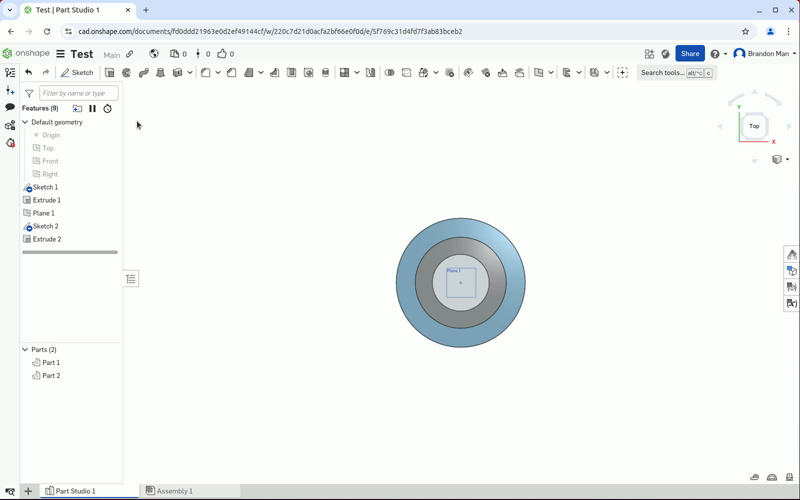
key(shift+7)
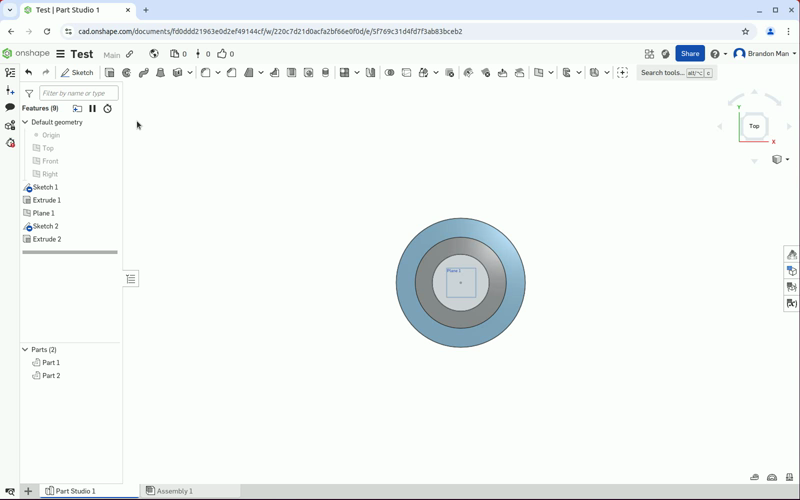
key(up, 3)
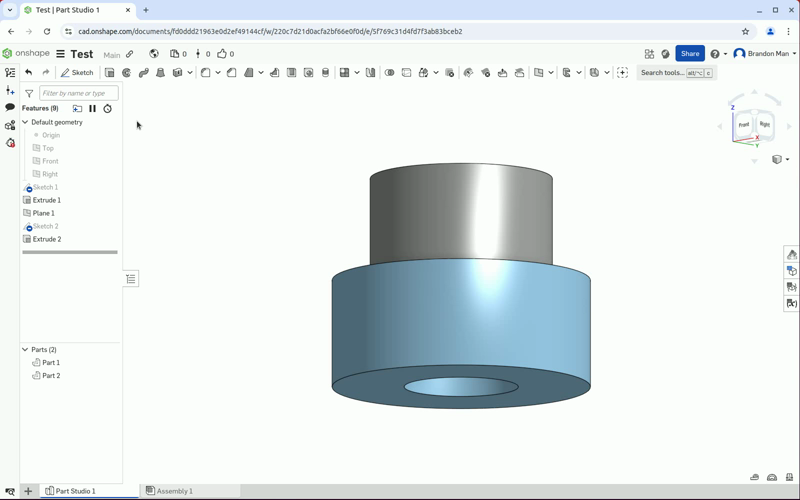
key(left, 3)
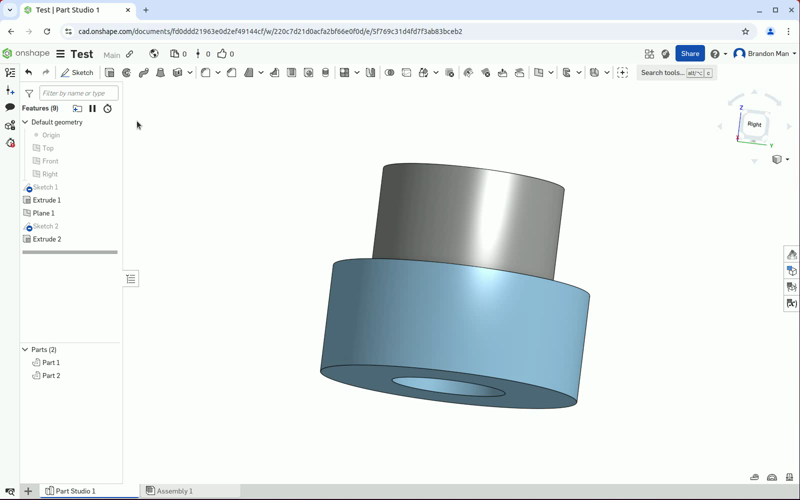
key(right, 3)
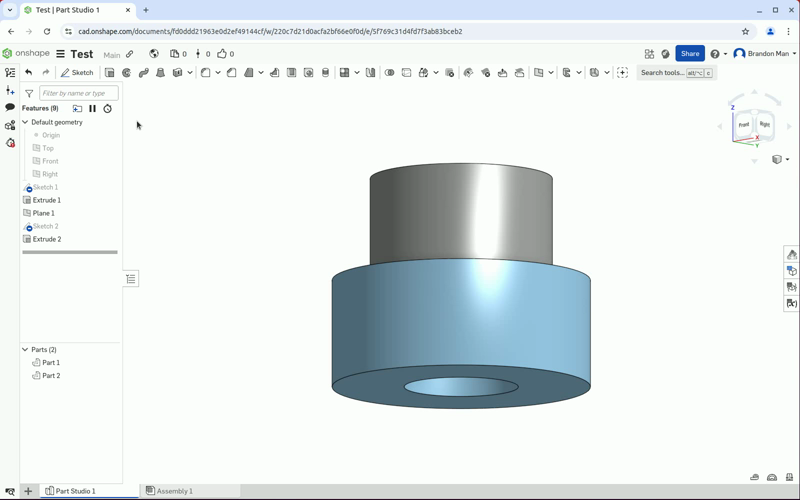
key(down, 3)
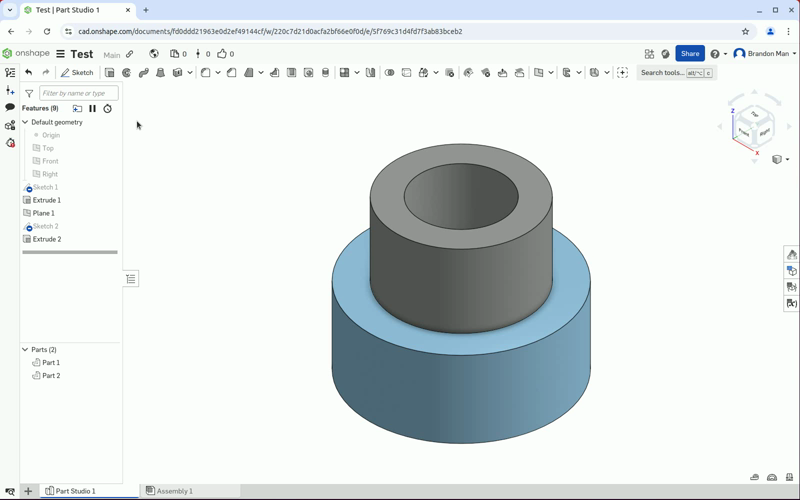
mouse_move(73, 189)
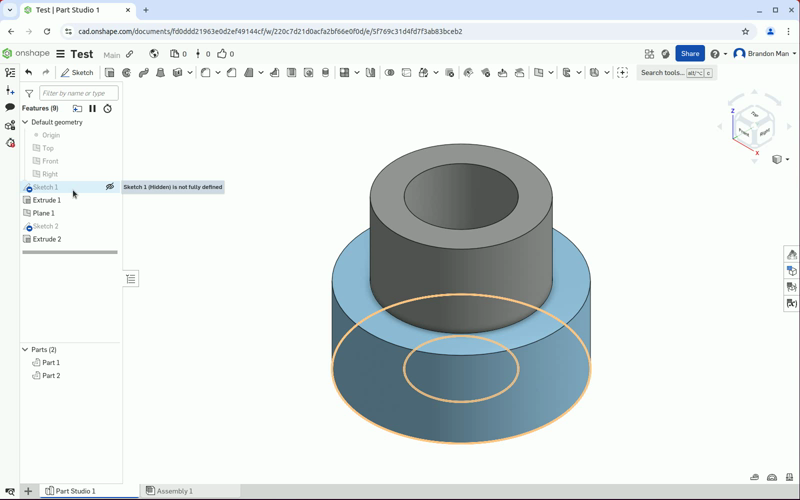
click(73, 189)